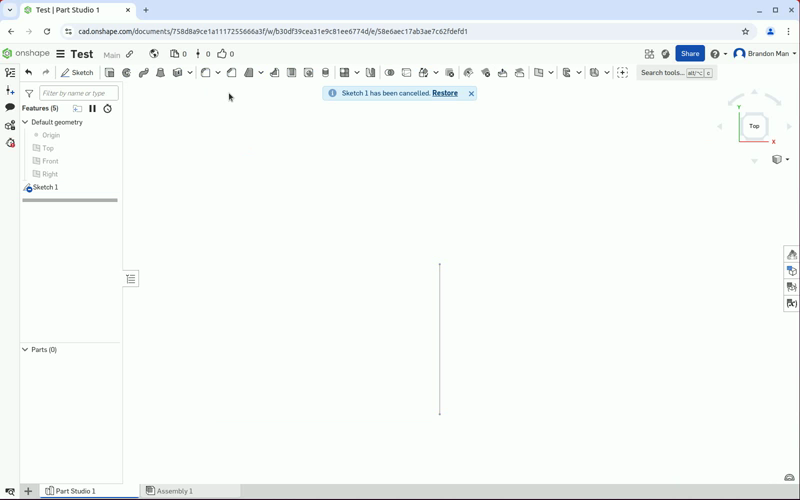
key(shift+h)
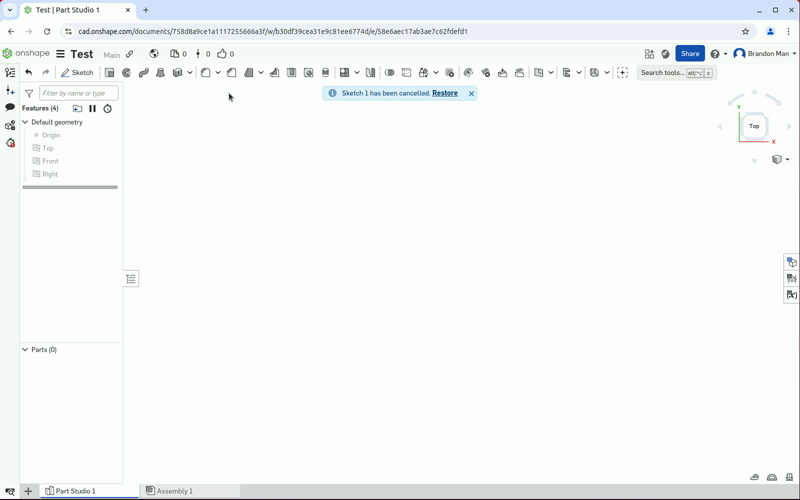
mouse_move(73, 352)
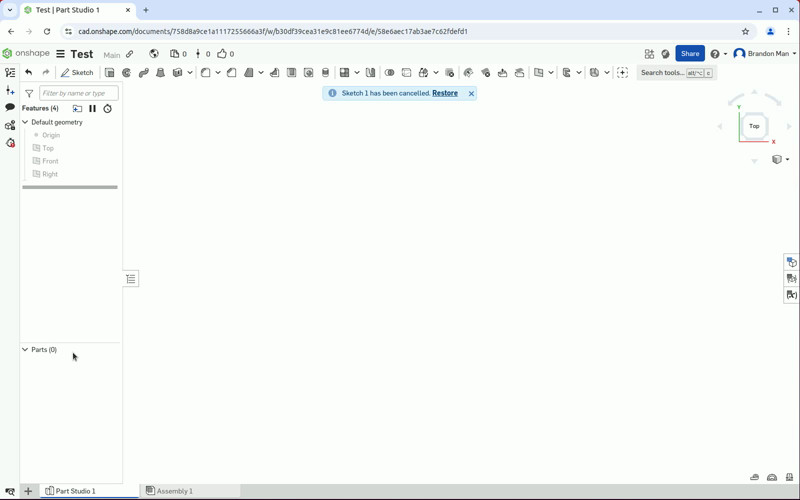
key(y)
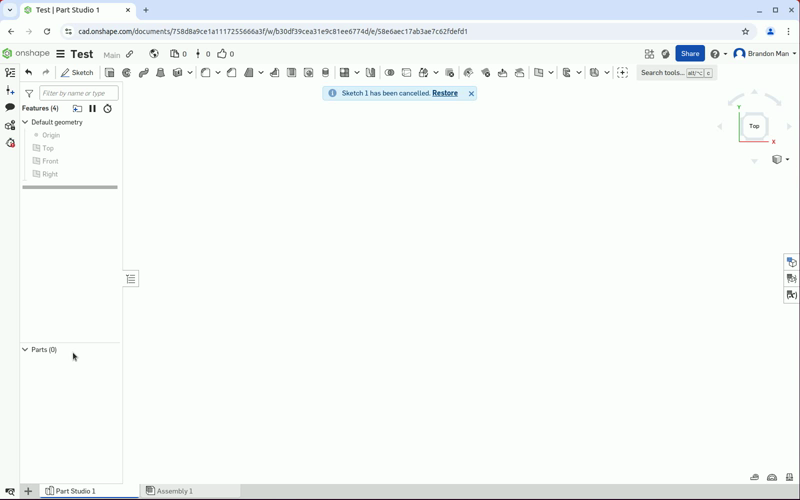
key(shift+p)
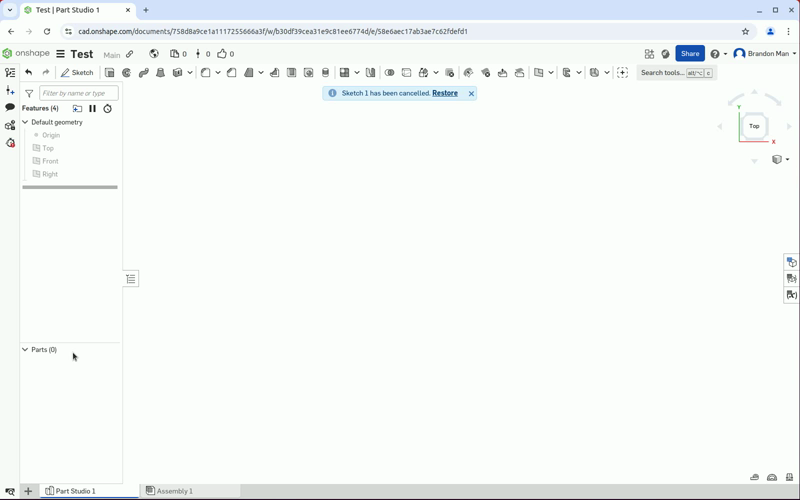
key(space)
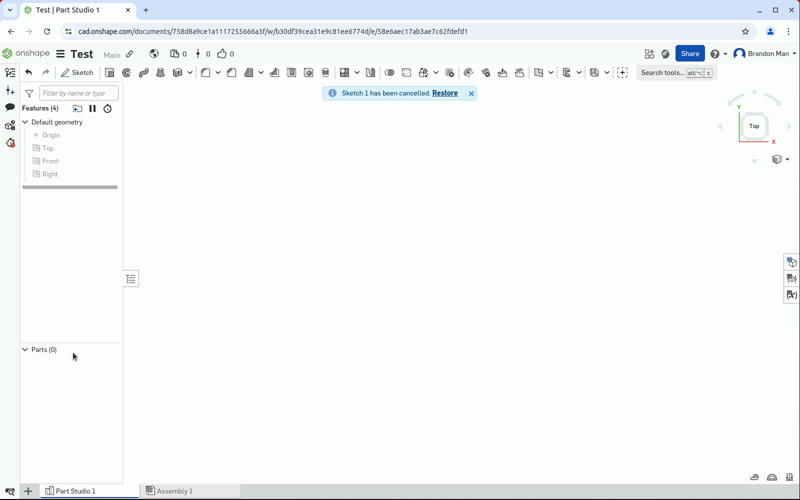
key_down(shift)
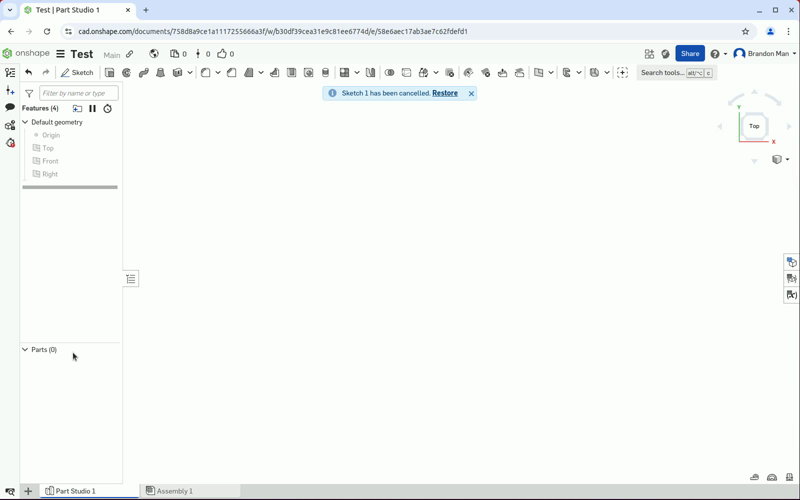
key(up)
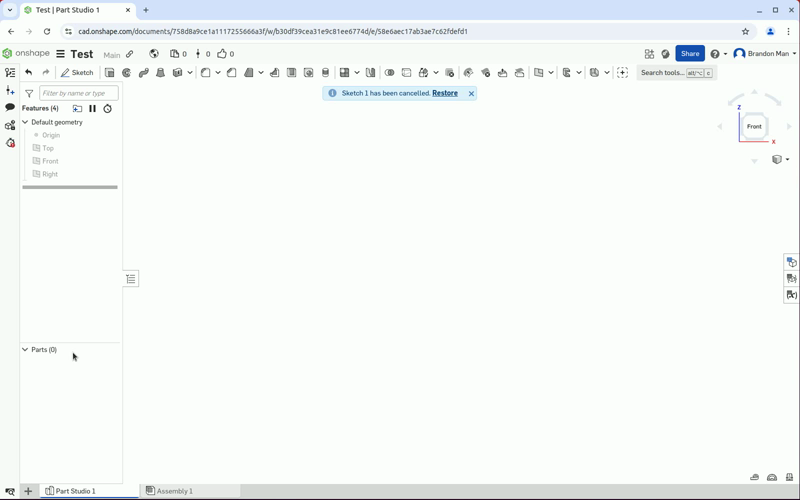
key_up(shift)
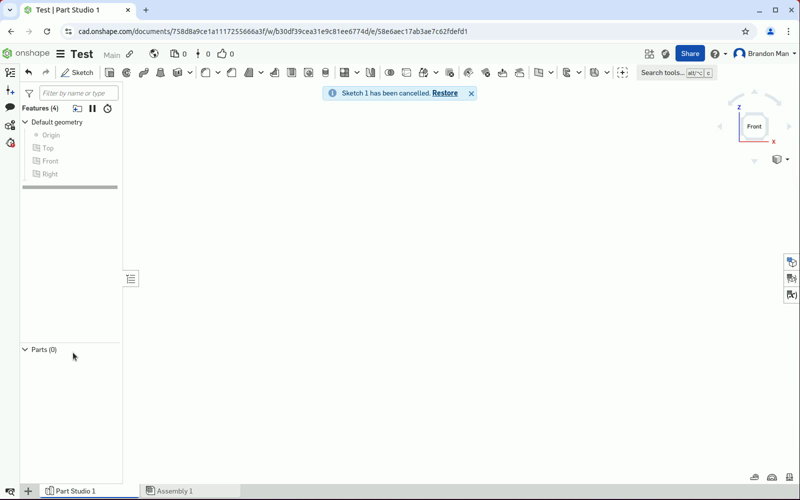
mouse_move(73, 352)
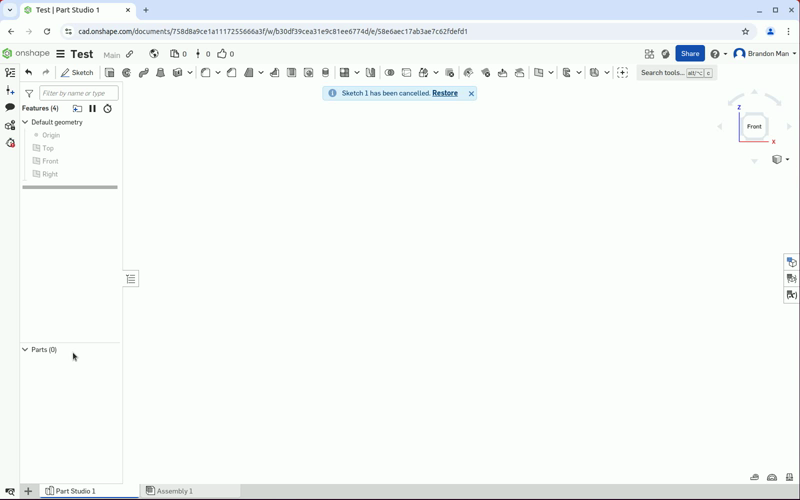
key(shift+y)
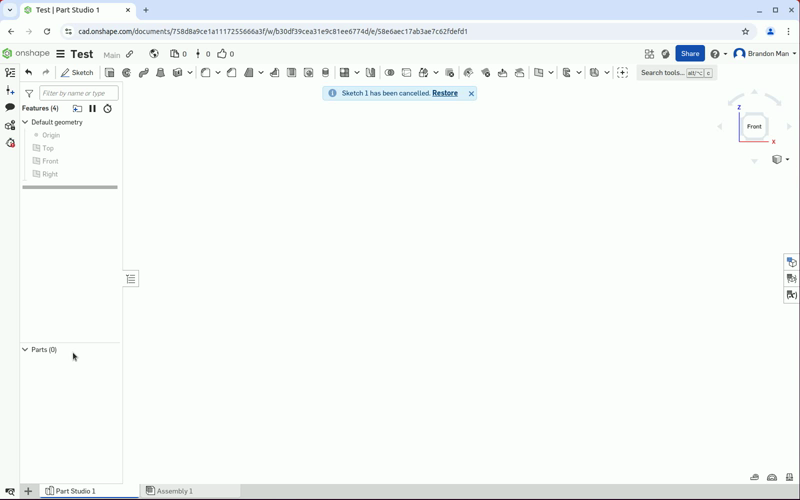
key(shift+s)
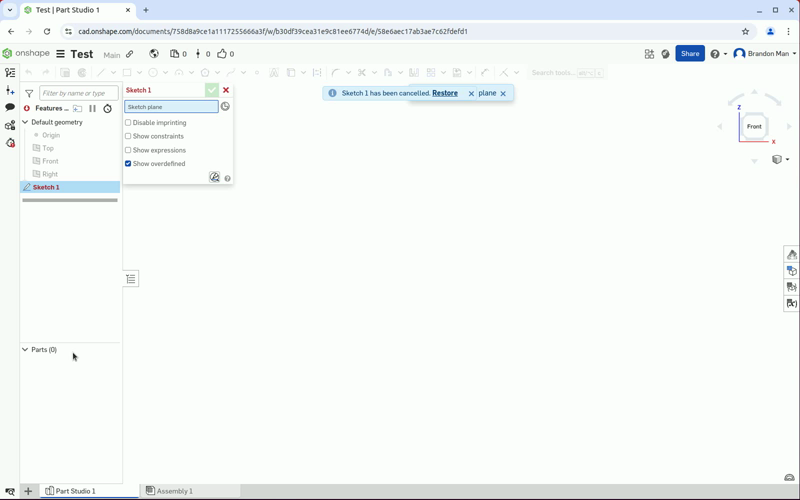
mouse_move(73, 163)
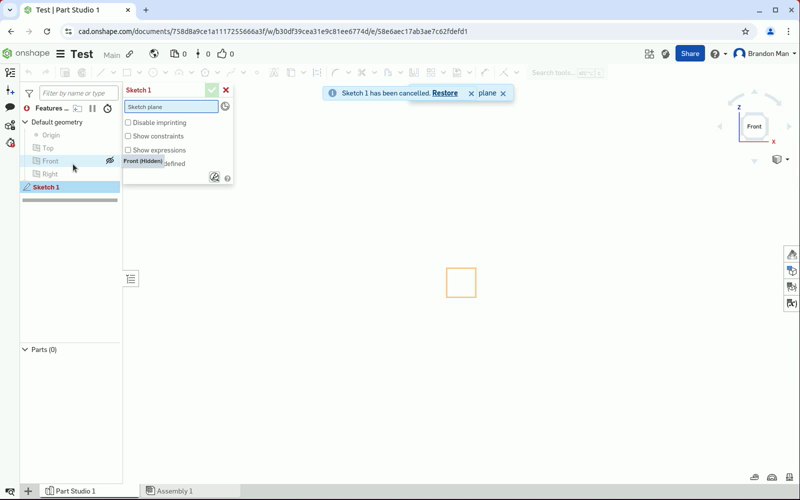
click(73, 163)
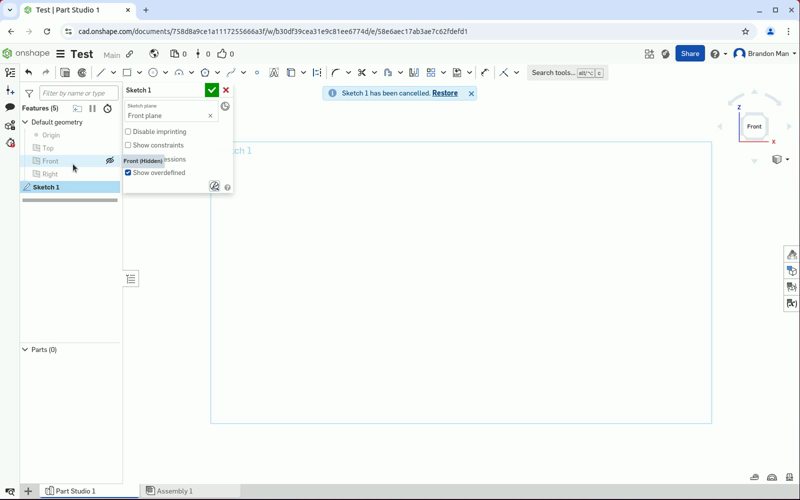
mouse_move(73, 352)
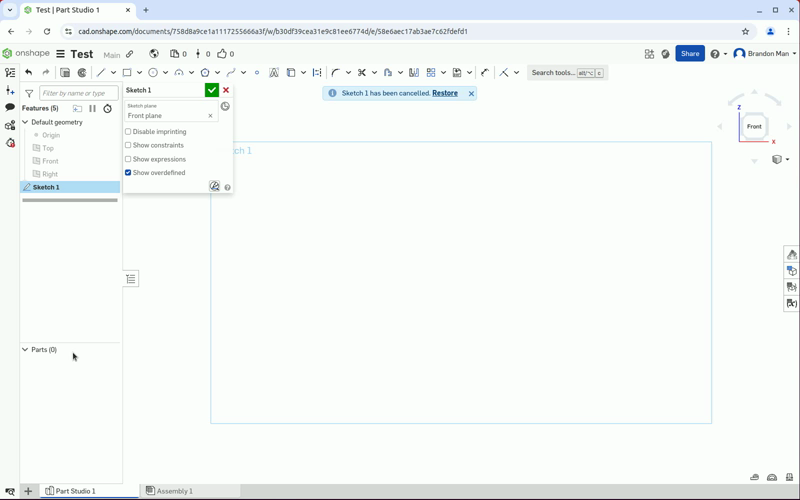
key(y)
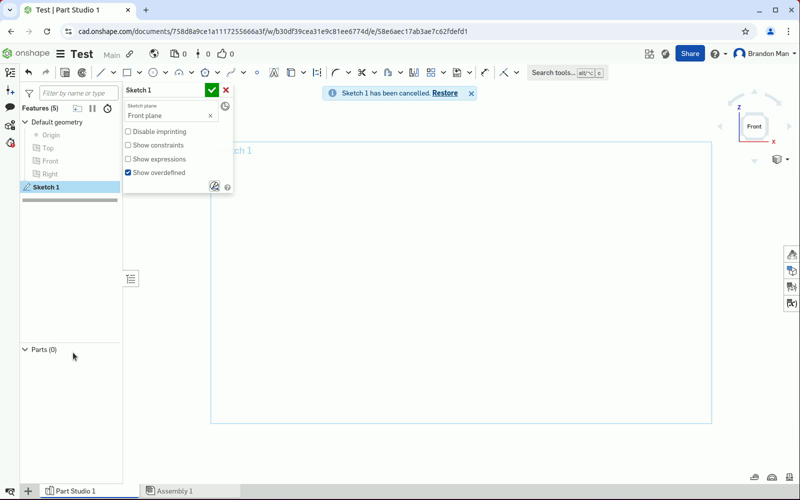
key(c)
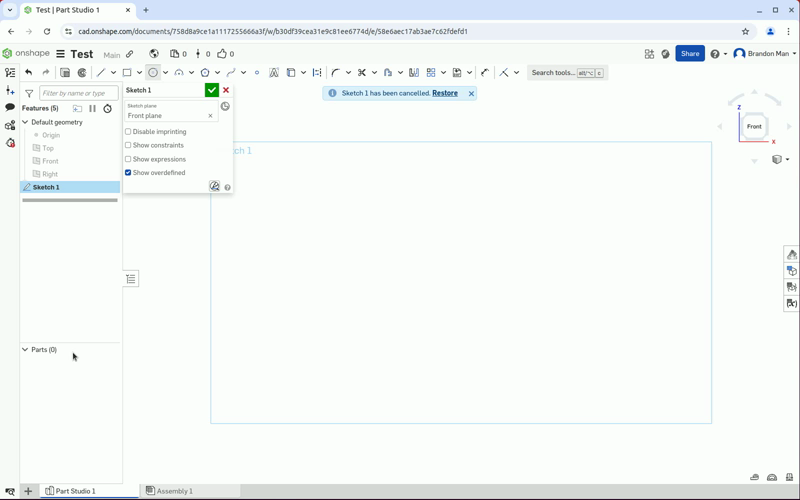
key_down(shift)
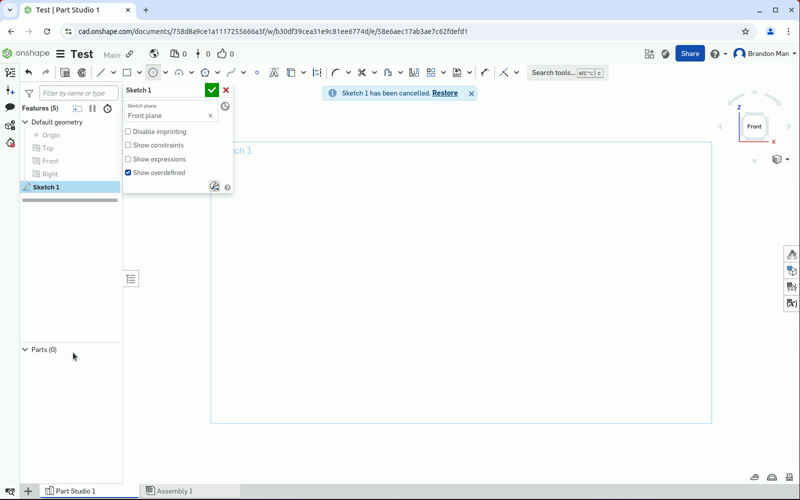
mouse_move(461, 282)
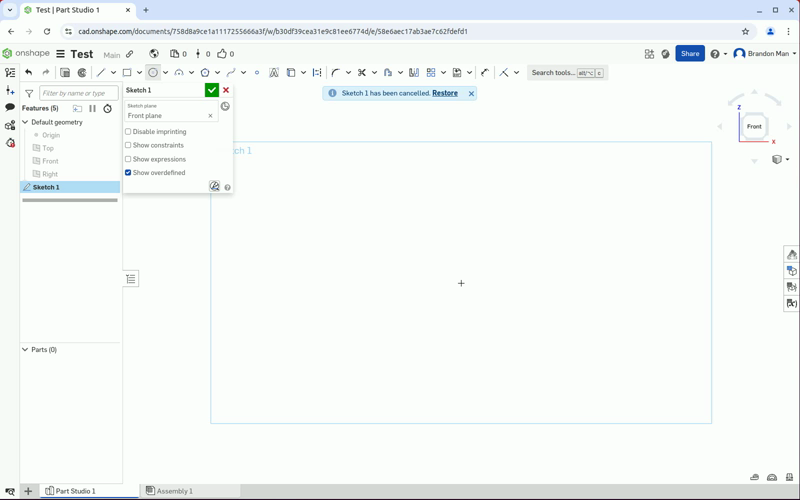
click(461, 282)
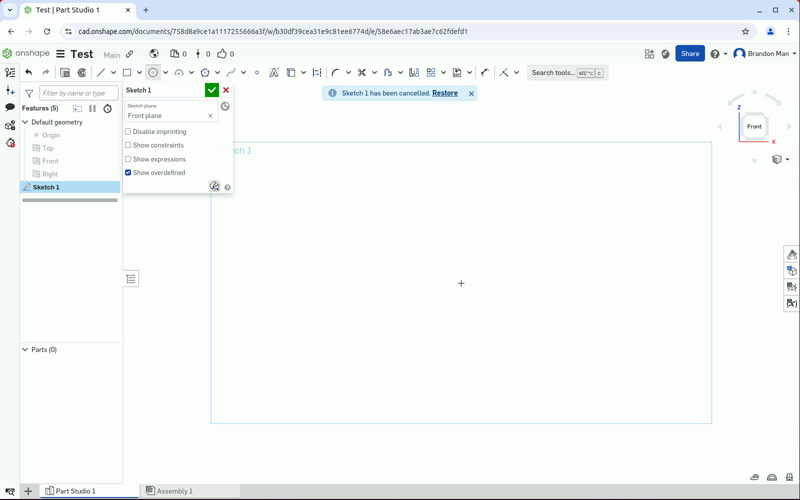
key_up(shift)
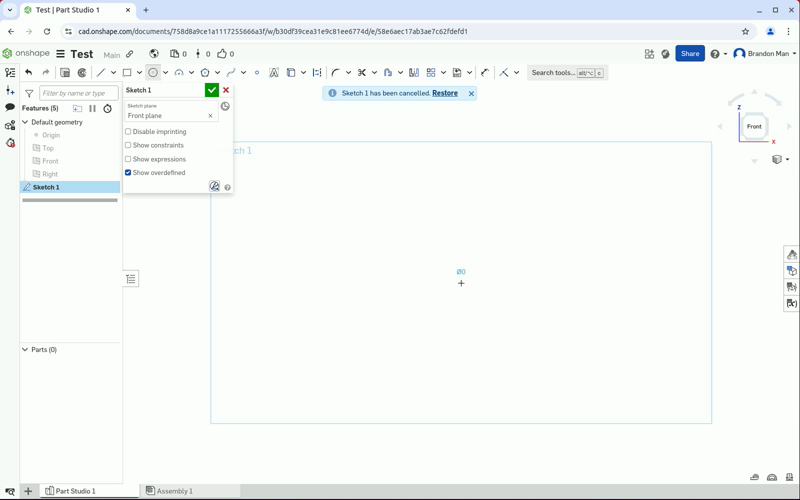
mouse_move(497, 282)
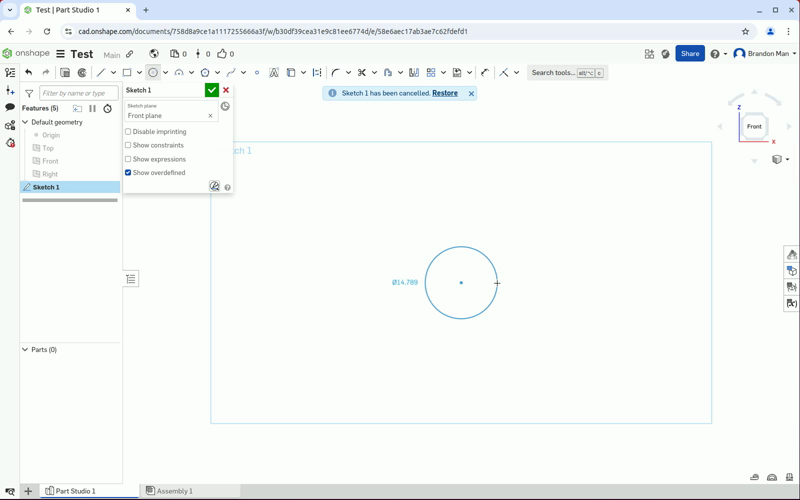
click(497, 282)
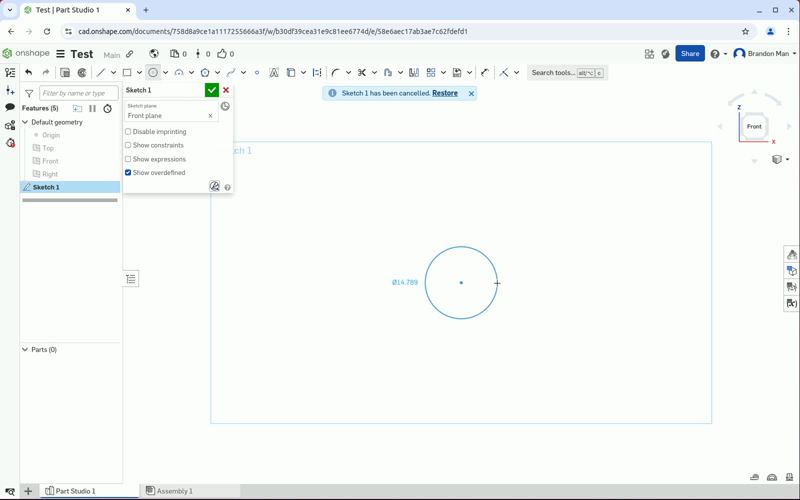
key(esc)
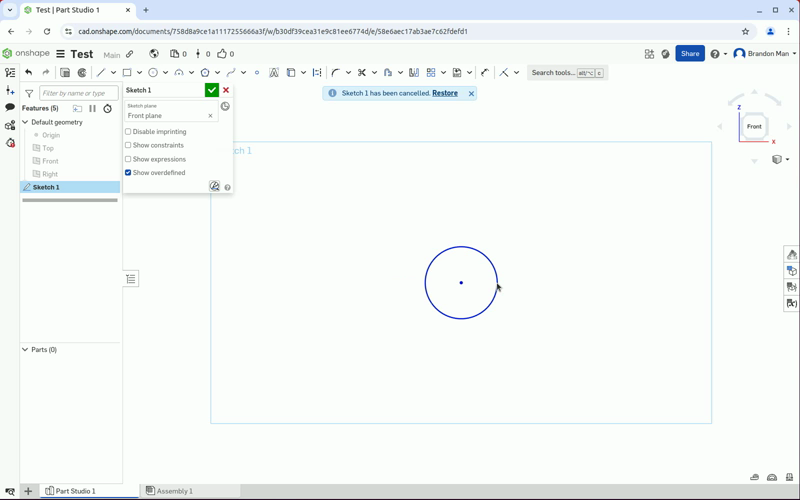
key(c)
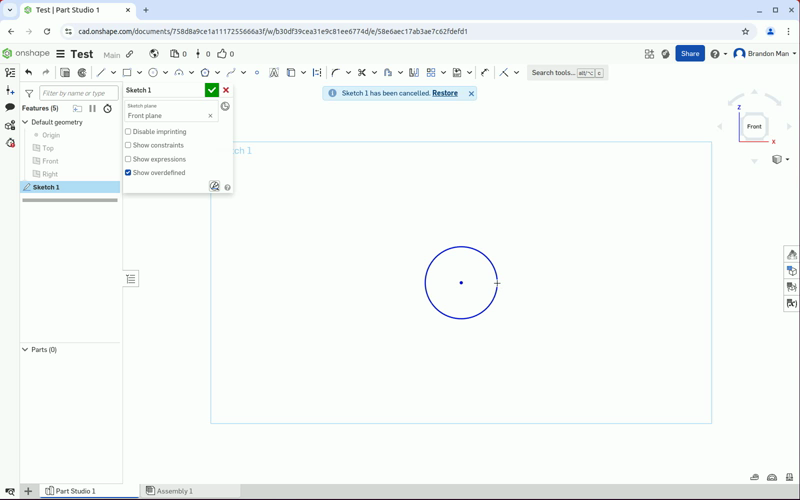
key_down(shift)
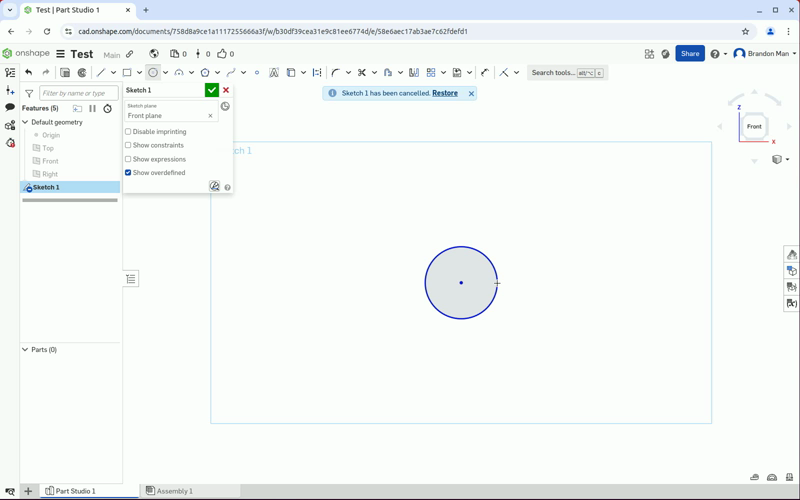
mouse_move(461, 282)
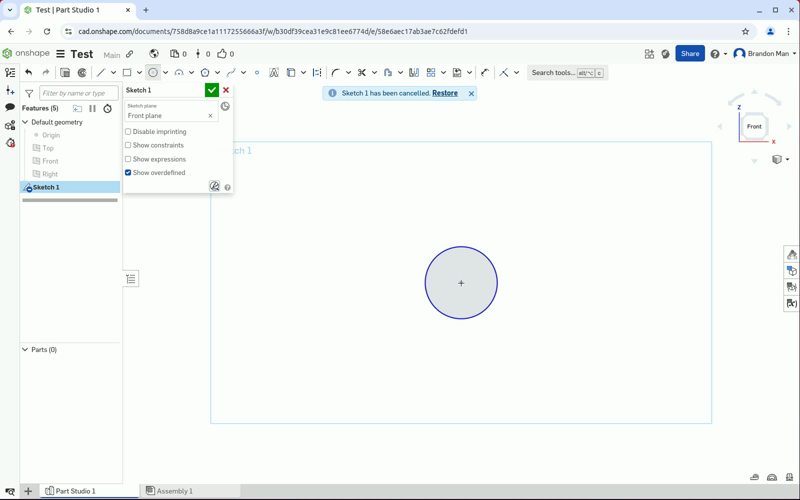
click(461, 282)
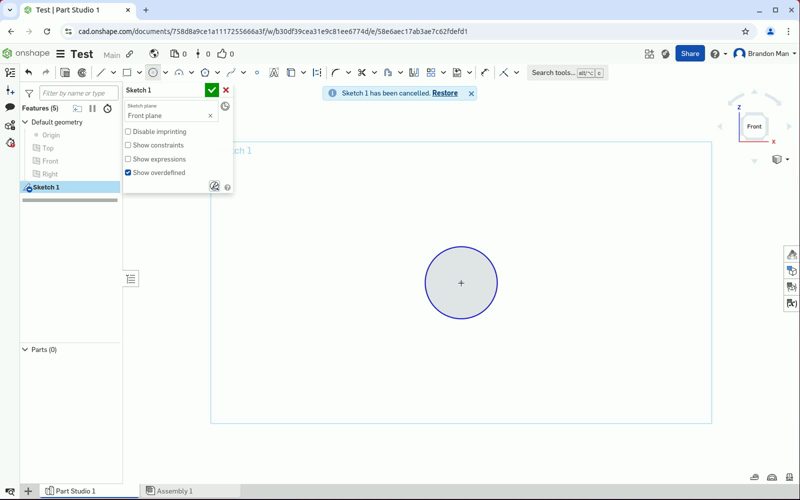
key_up(shift)
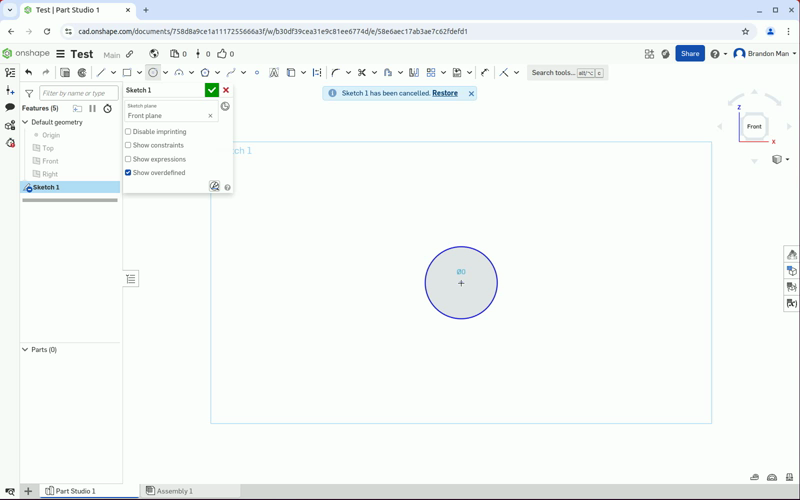
mouse_move(479, 282)
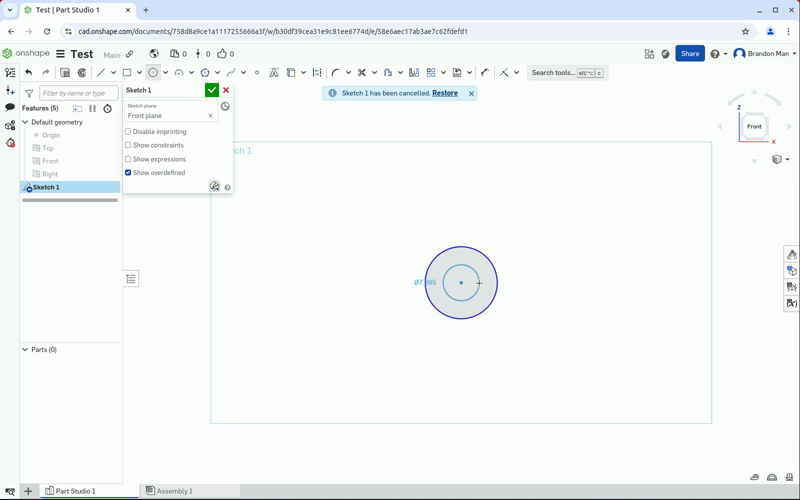
click(479, 282)
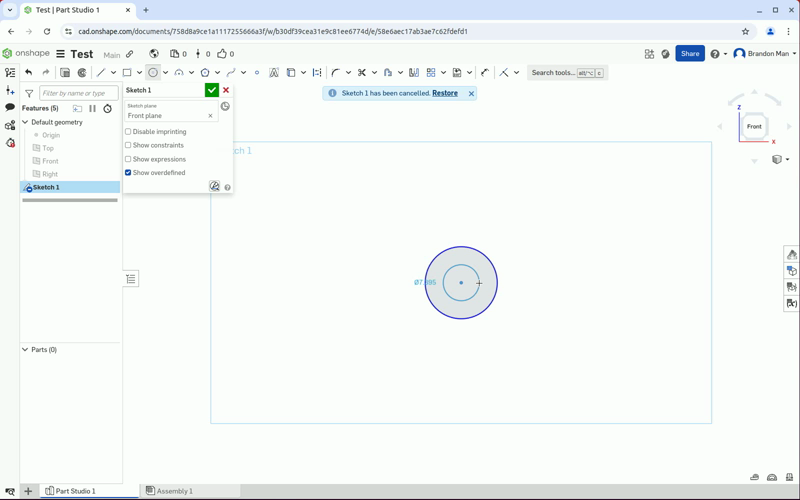
key(esc)
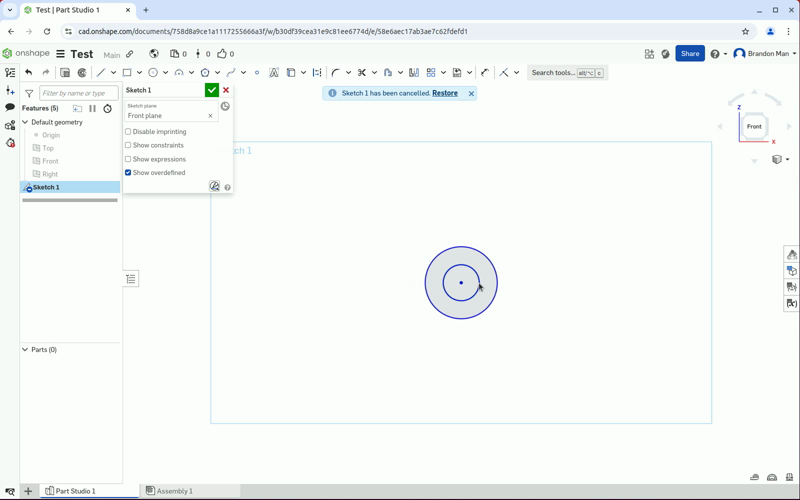
mouse_move(441, 306)
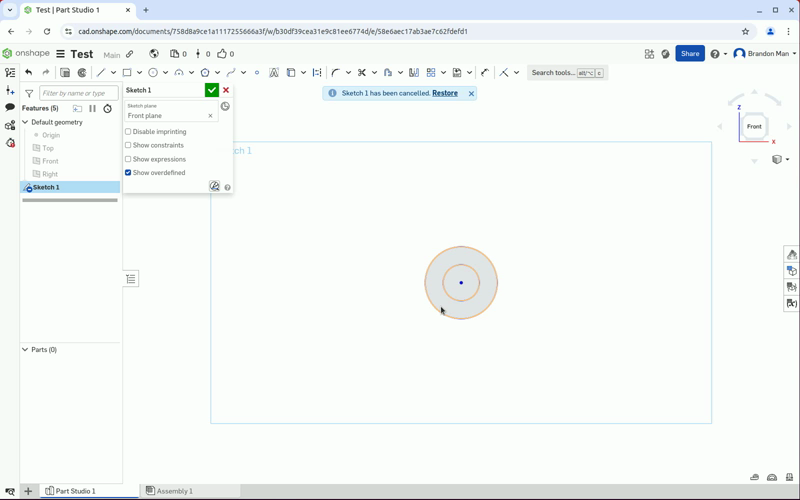
click(441, 306)
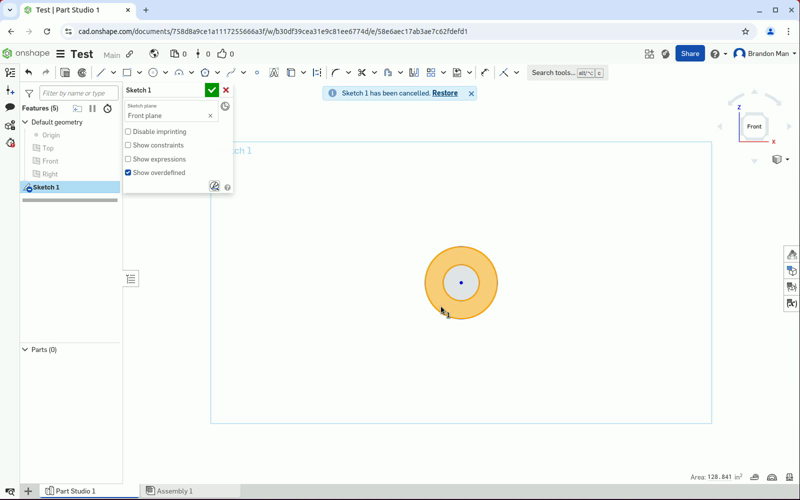
mouse_move(73, 352)
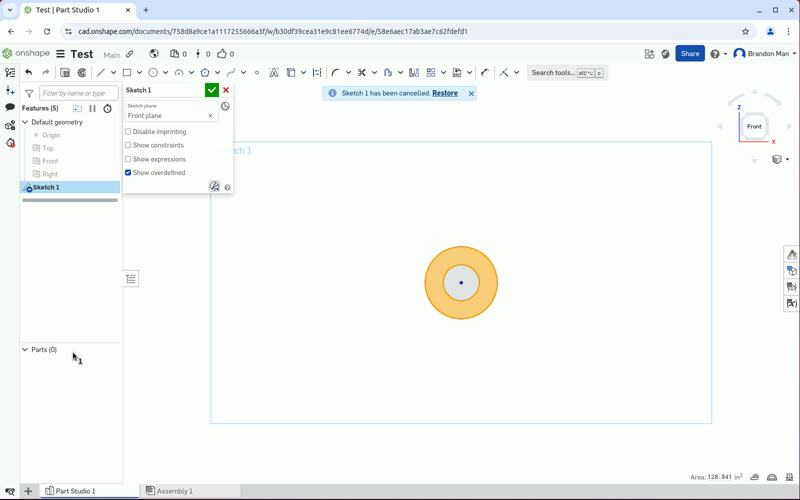
key(shift+y)
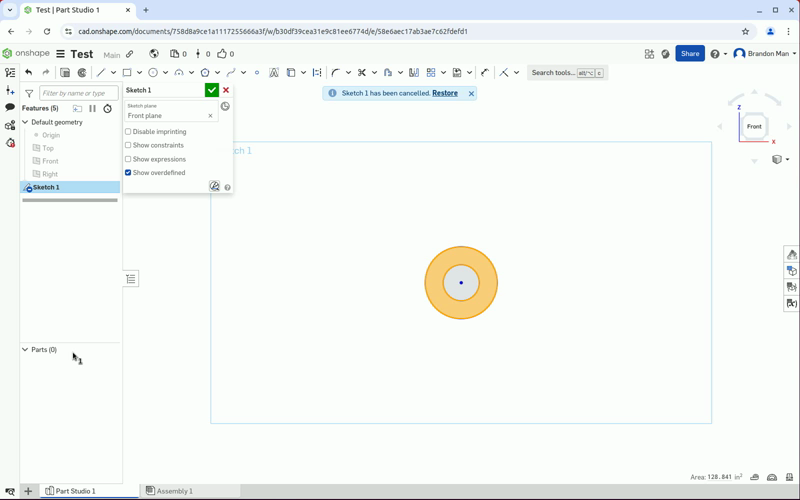
key(shift+e)
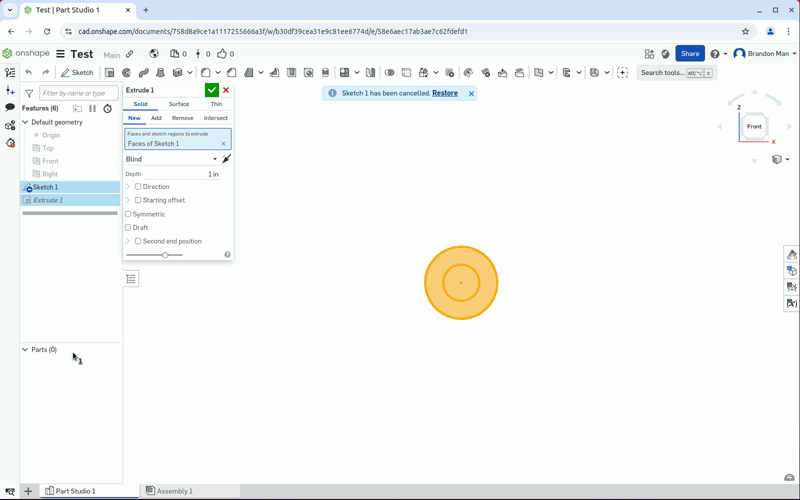
mouse_move(143, 106)
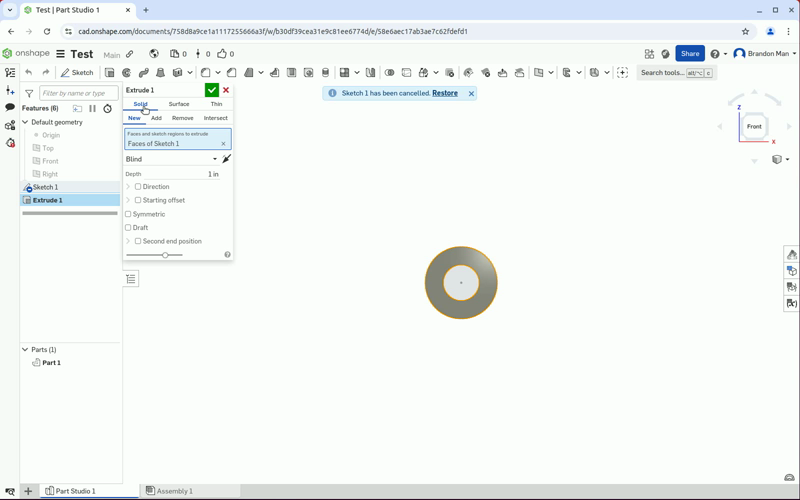
click(143, 106)
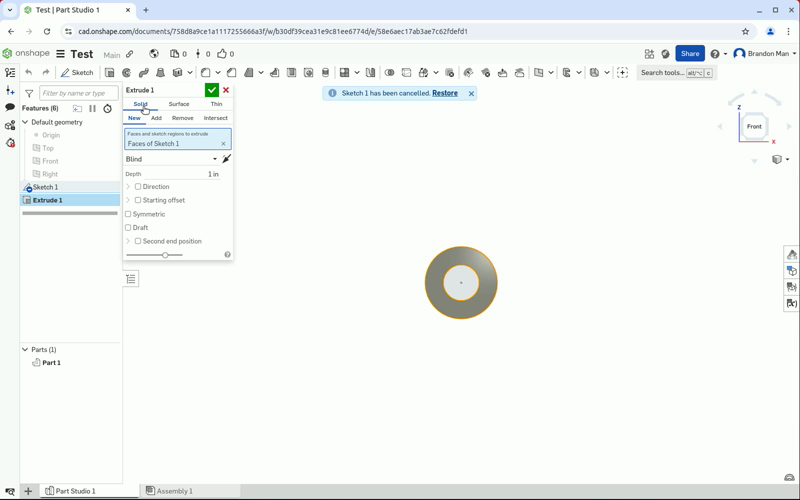
mouse_move(137, 120)
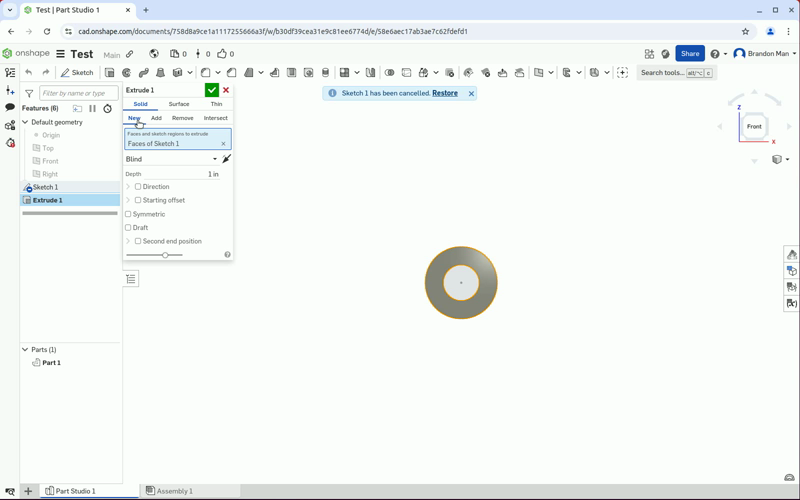
click(137, 120)
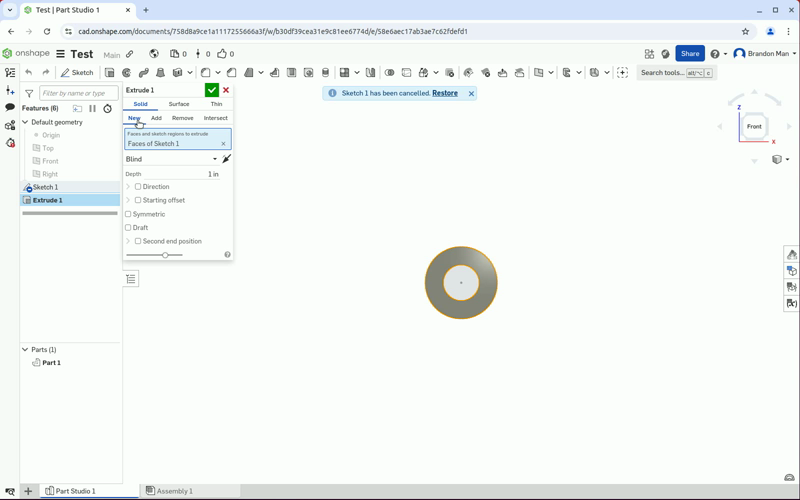
key(tab, 4)
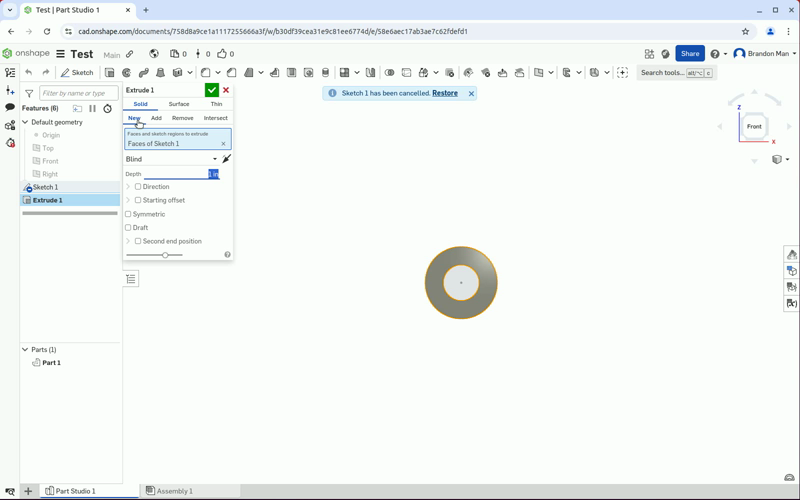
text(3.611)
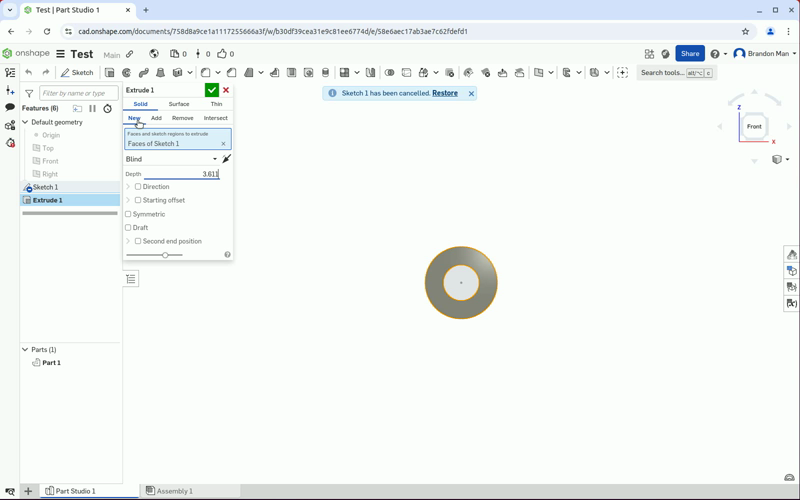
key(enter)
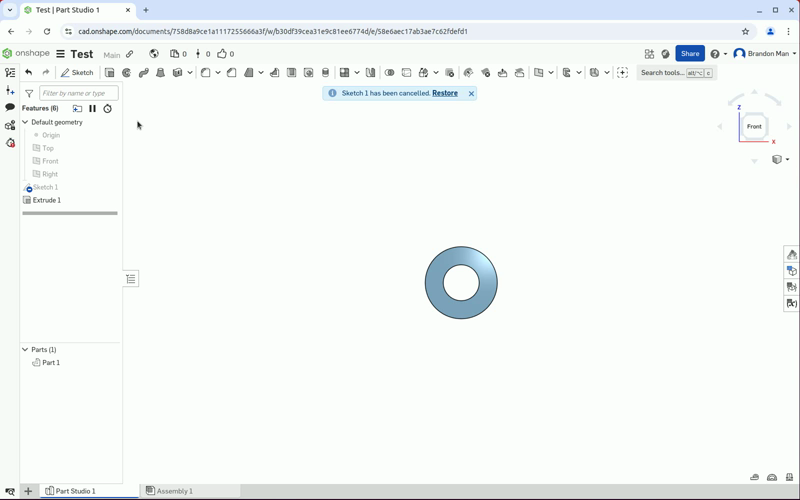
key(shift+h)
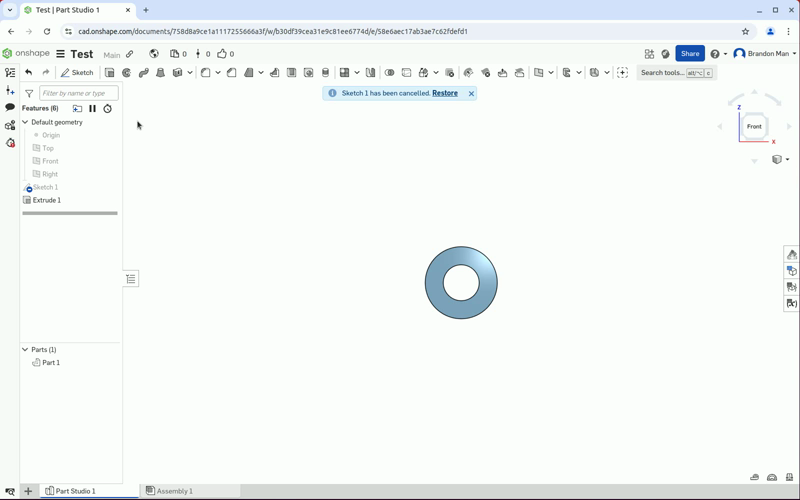
key(shift+h)
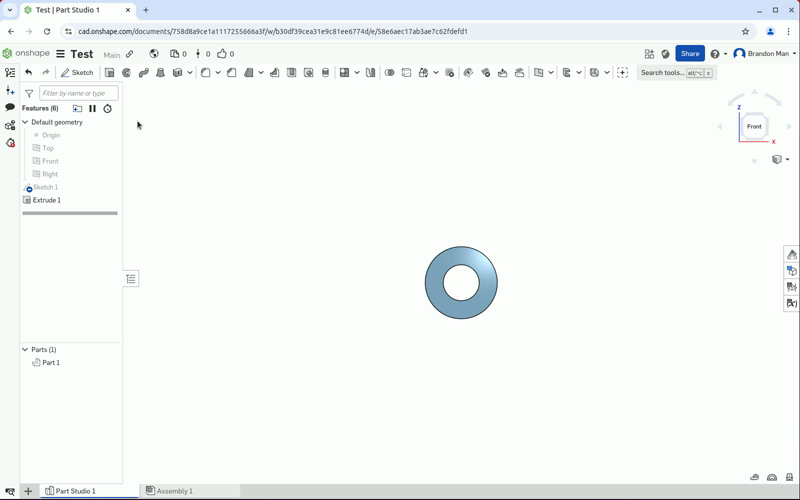
mouse_move(73, 189)
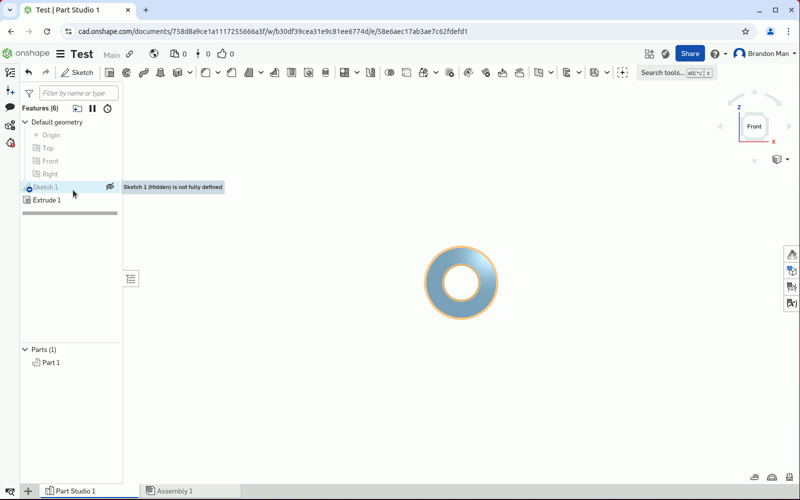
click(73, 189)
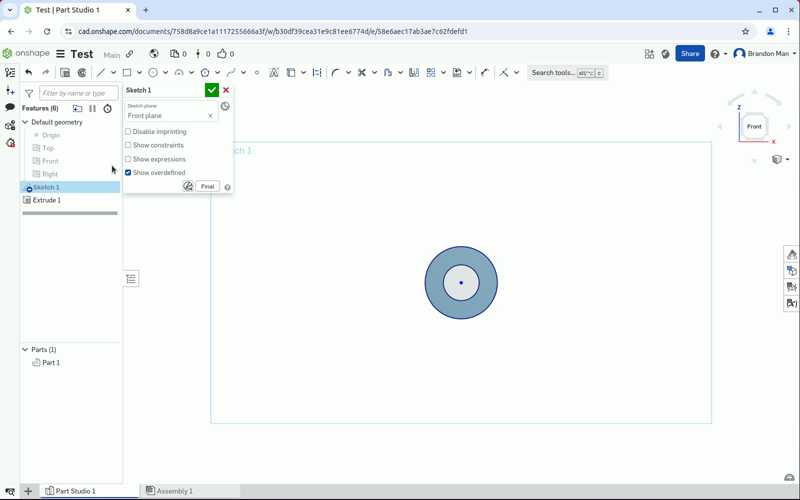
mouse_move(229, 92)
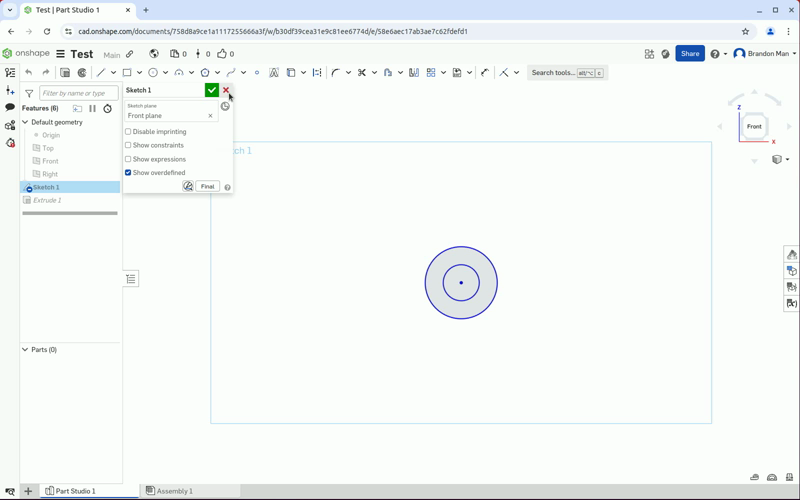
click(229, 92)
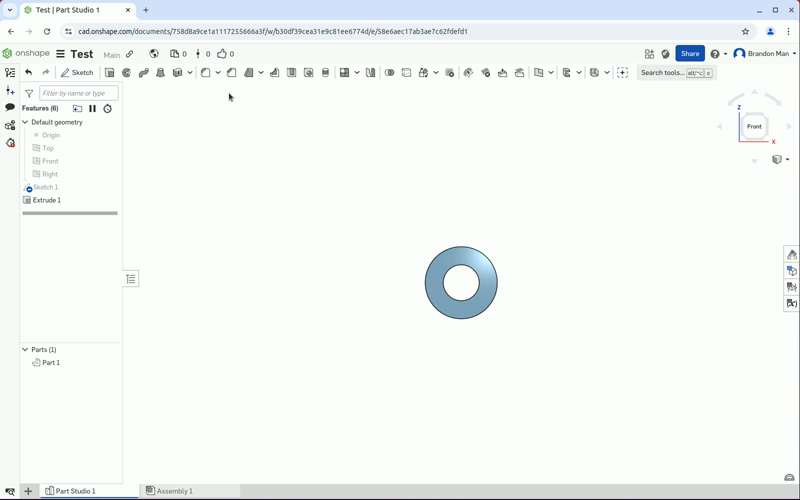
mouse_move(541, 75)
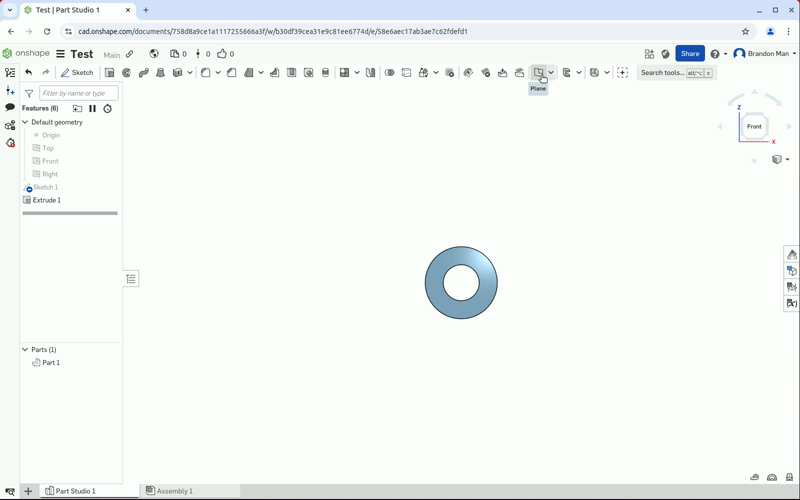
click(541, 75)
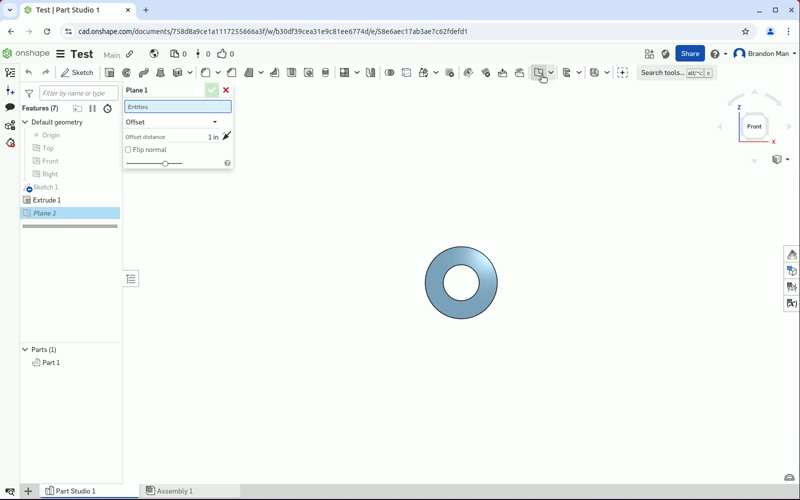
mouse_move(73, 163)
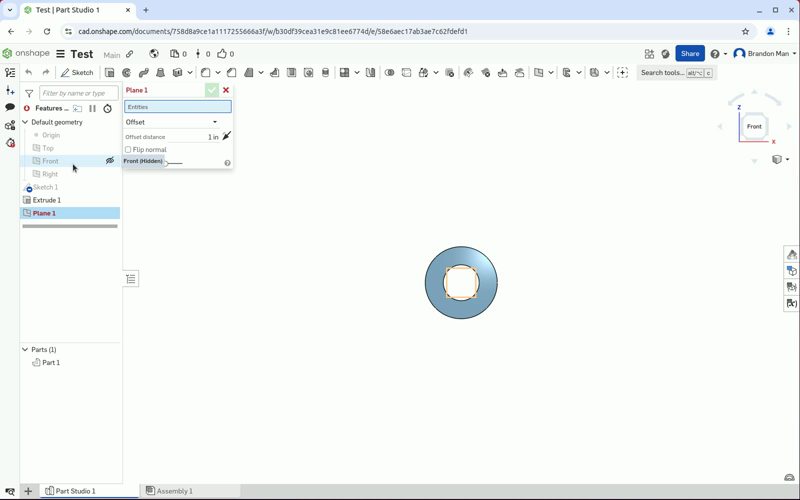
click(73, 163)
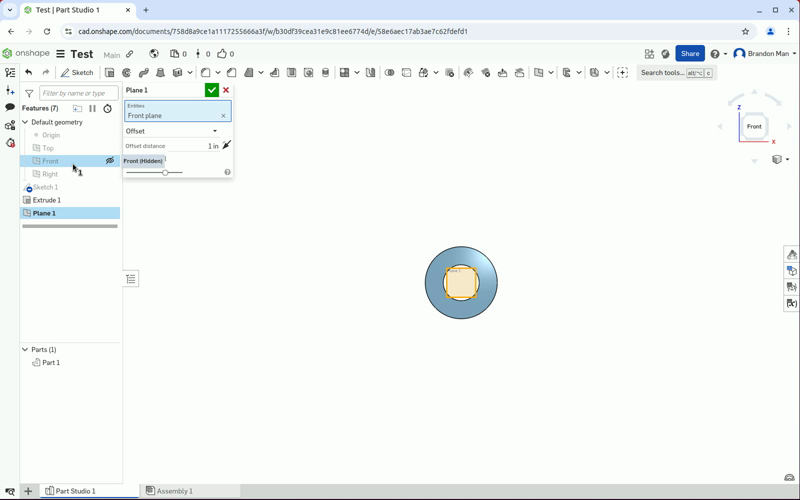
key(tab, 2)
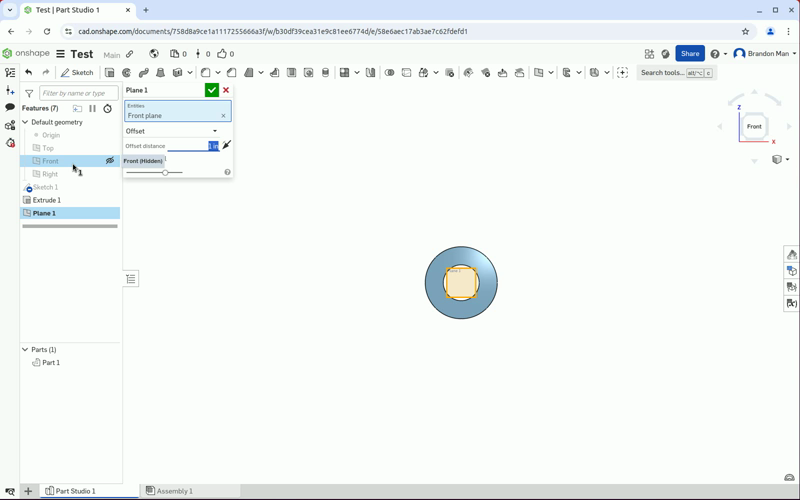
text(3.605)
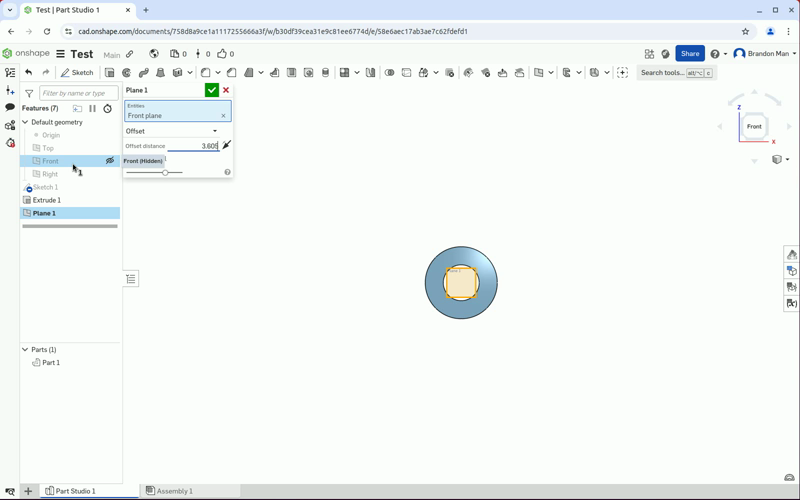
key(enter, 2)
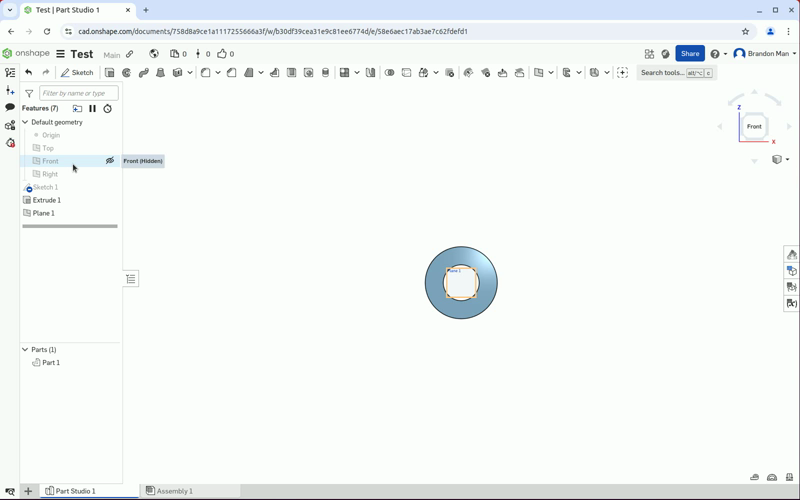
key(shift+s)
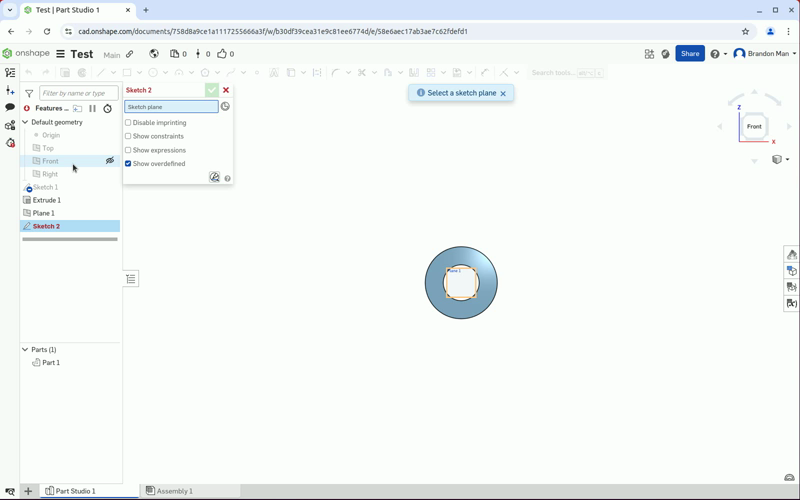
mouse_move(73, 215)
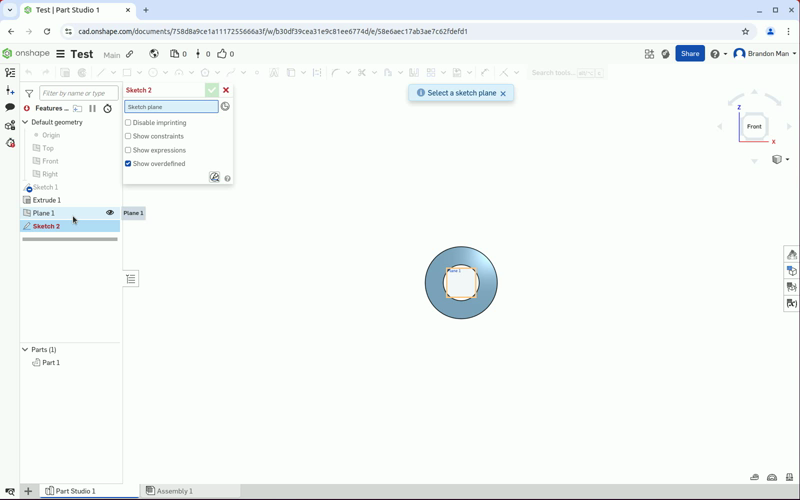
click(73, 215)
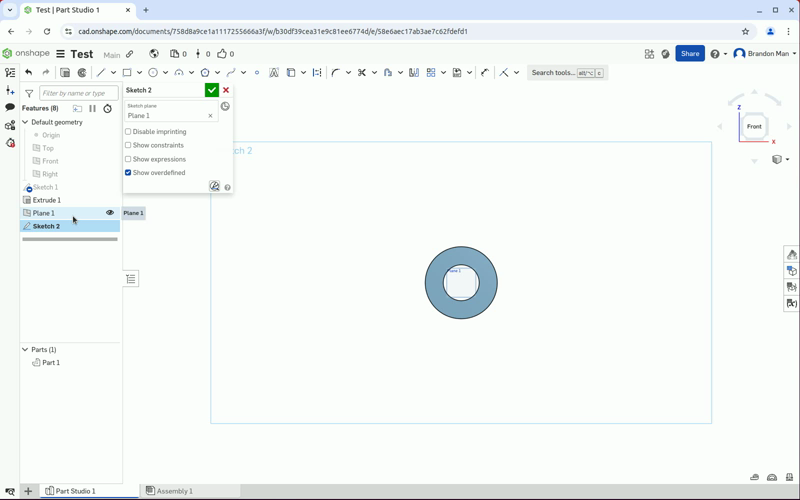
mouse_move(73, 352)
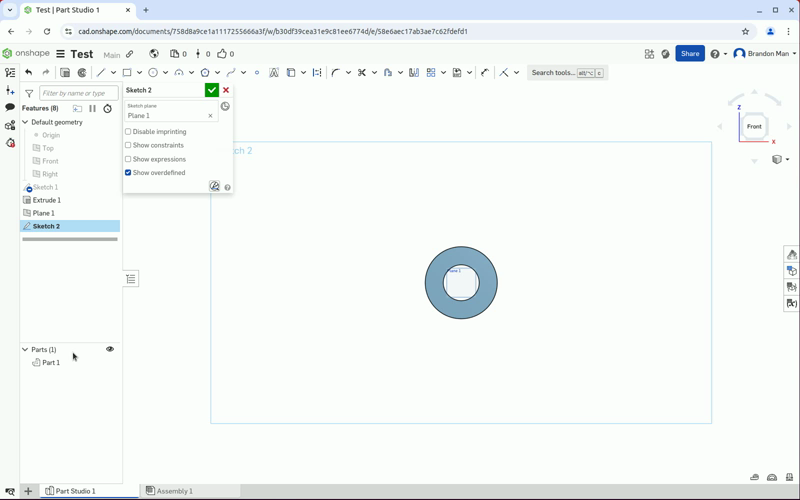
key(y)
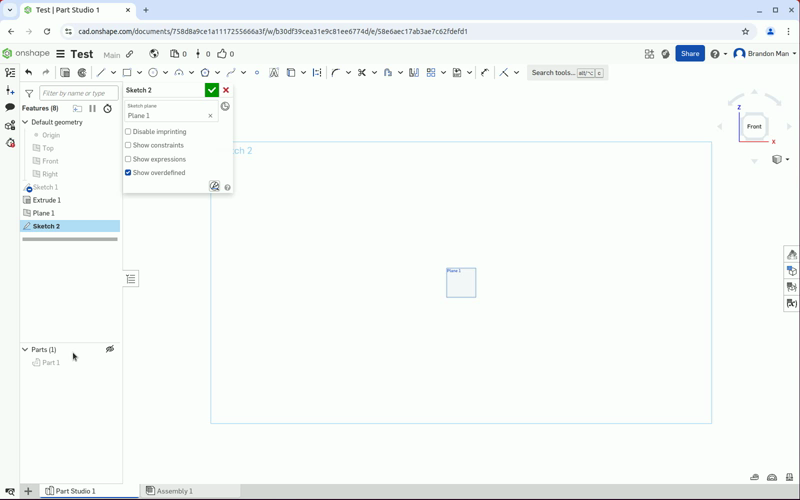
key(c)
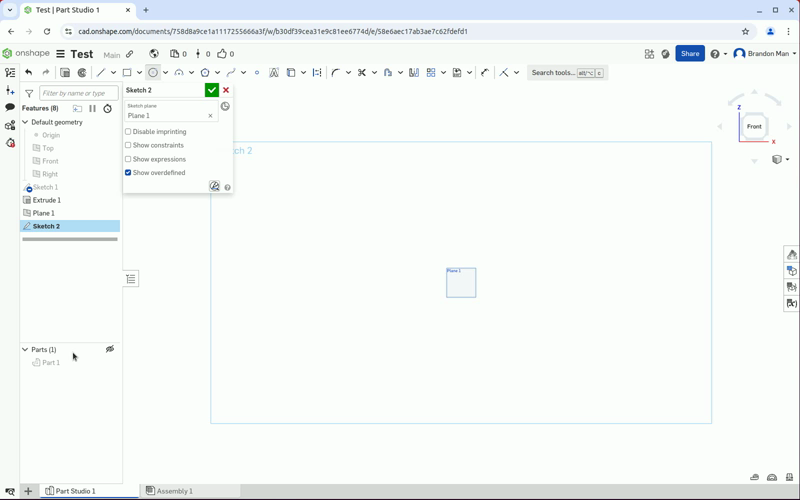
key_down(shift)
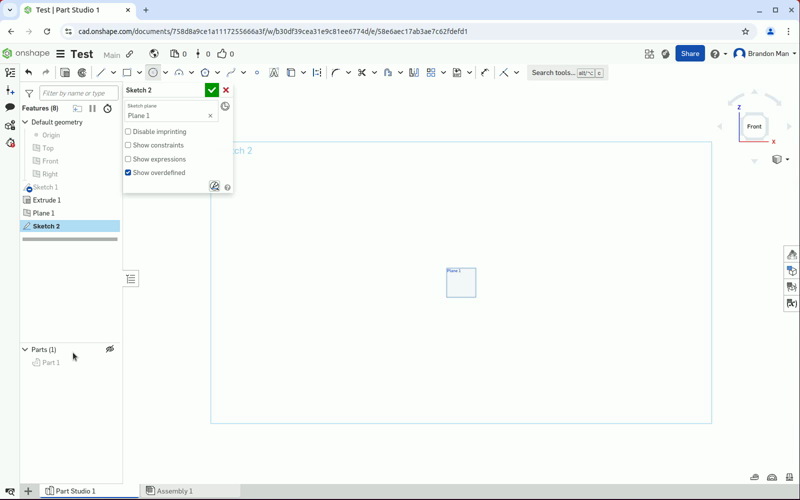
mouse_move(460, 282)
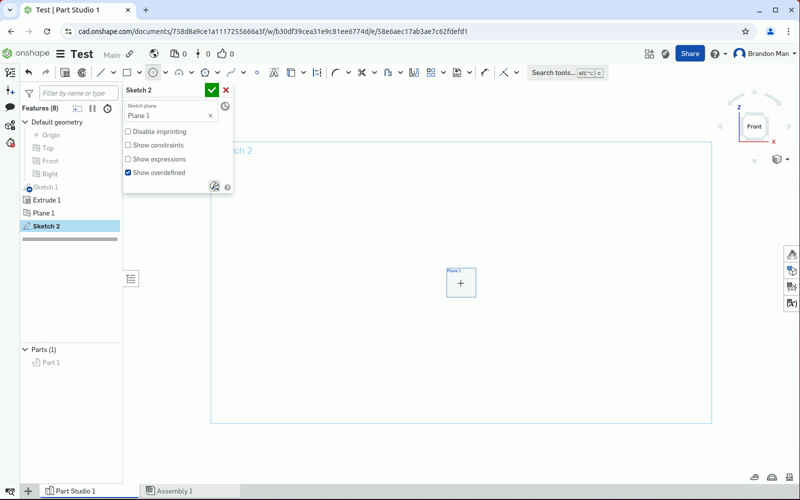
click(460, 282)
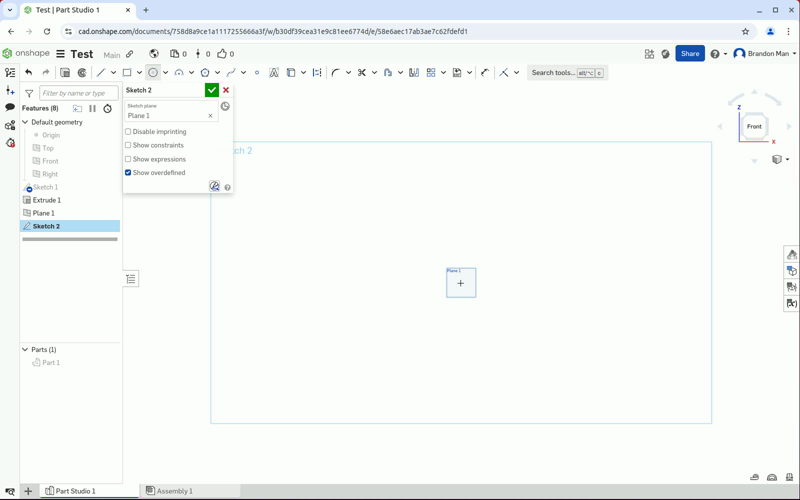
key_up(shift)
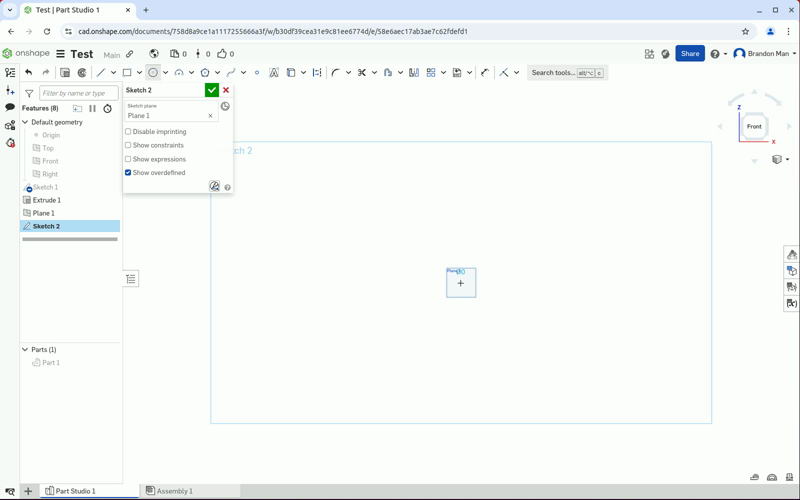
mouse_move(492, 282)
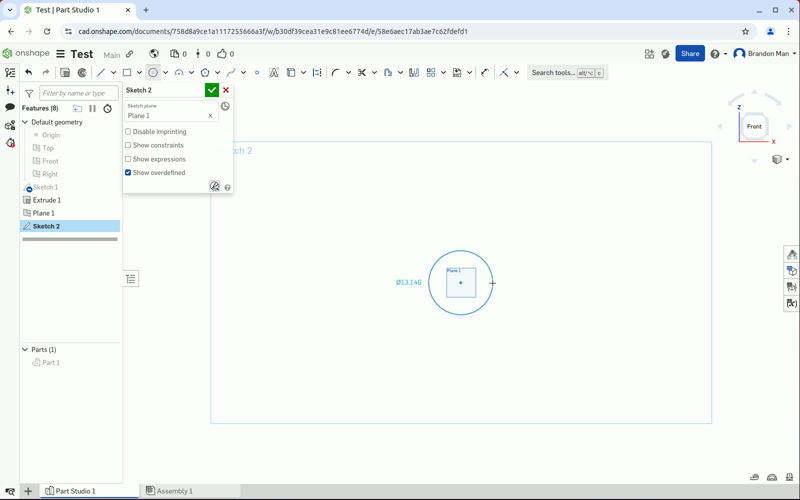
click(492, 282)
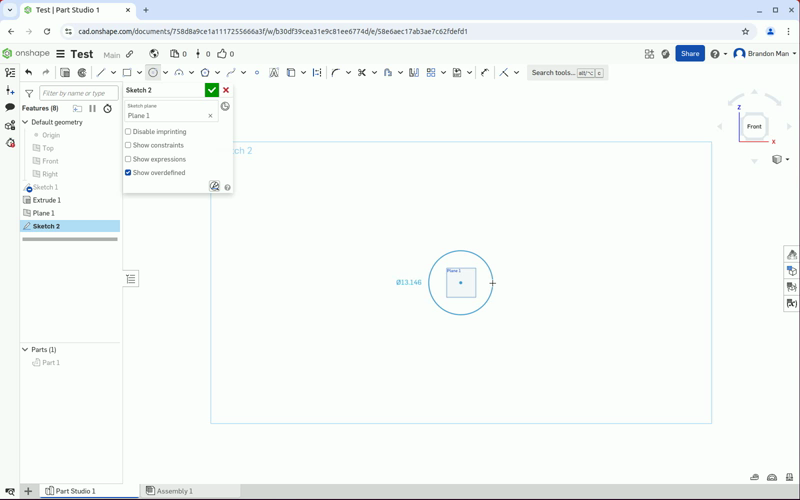
key(esc)
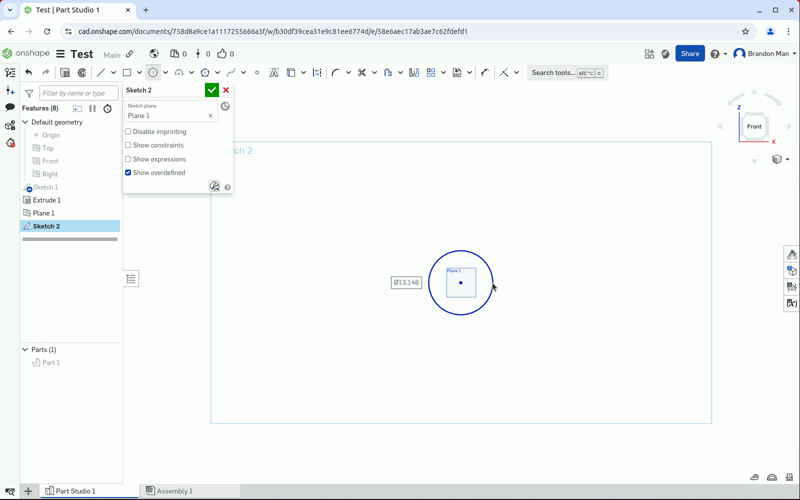
key(c)
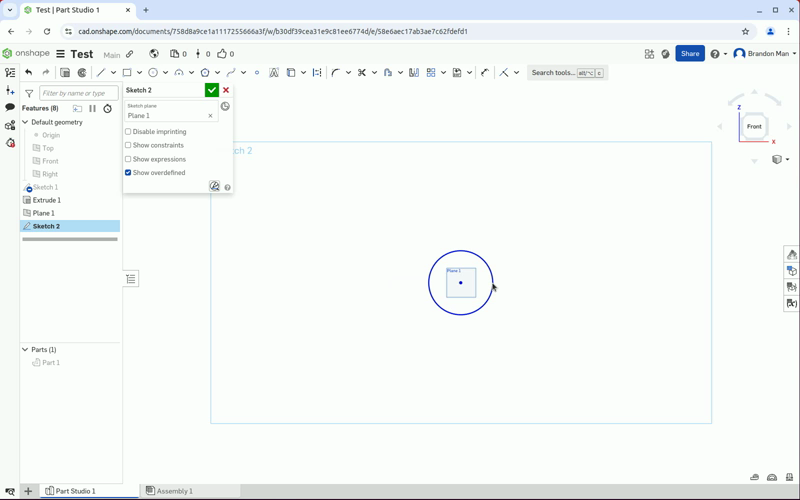
key_down(shift)
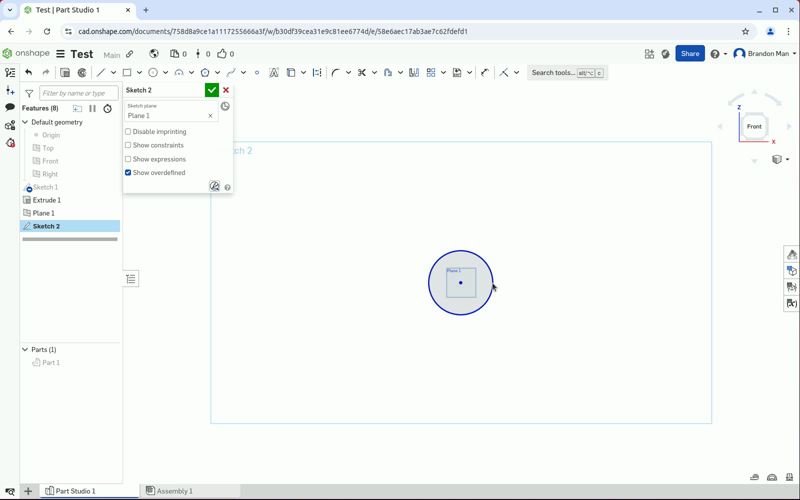
mouse_move(460, 282)
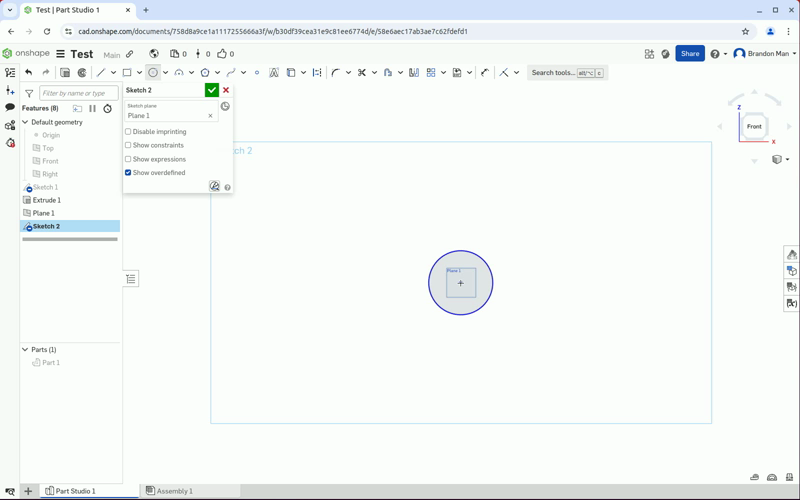
click(460, 282)
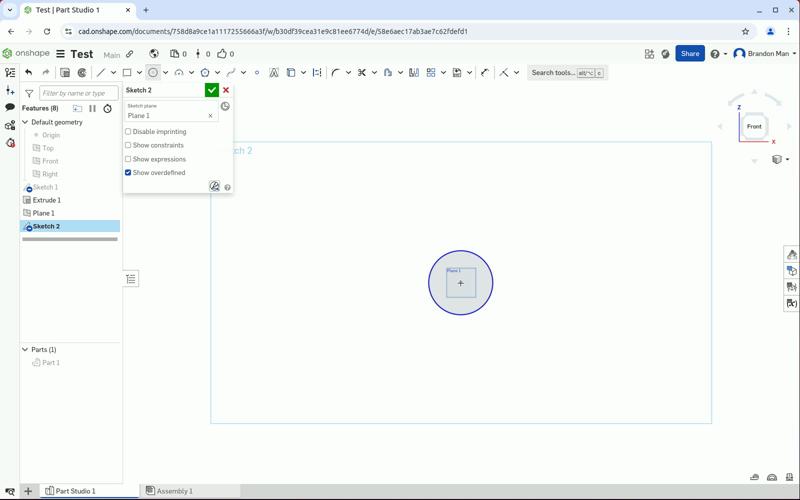
key_up(shift)
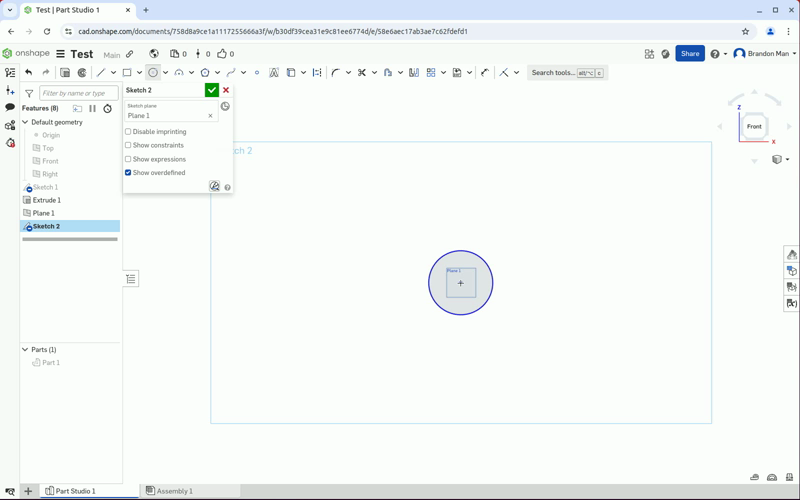
mouse_move(478, 282)
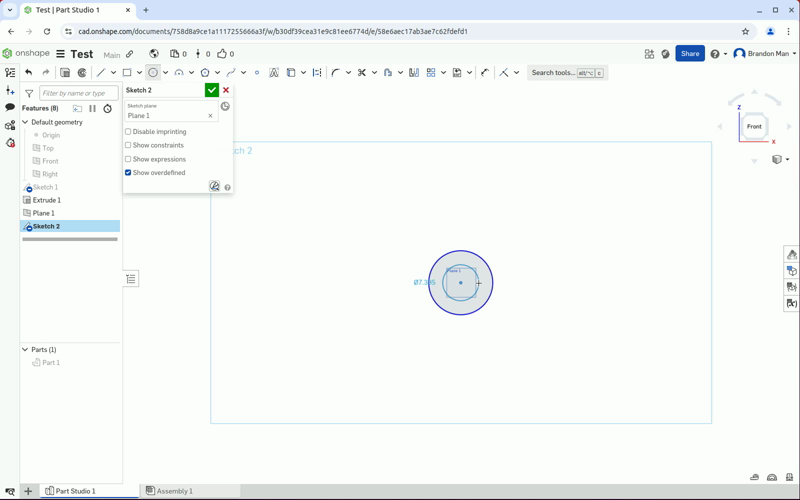
click(478, 282)
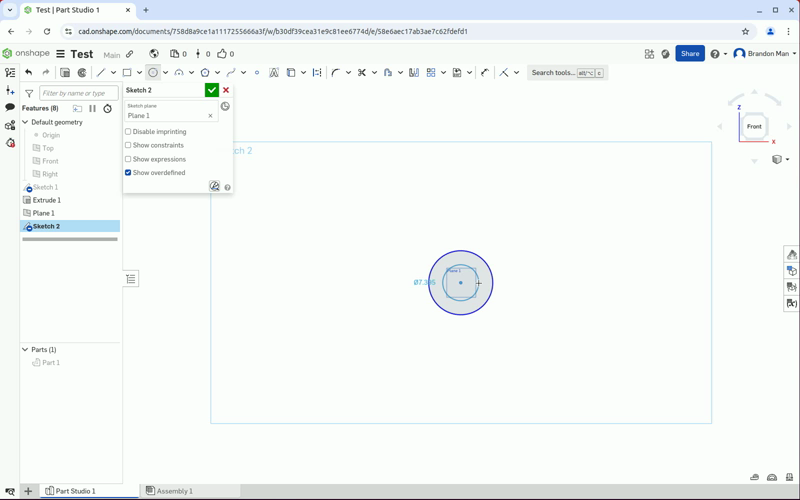
key(esc)
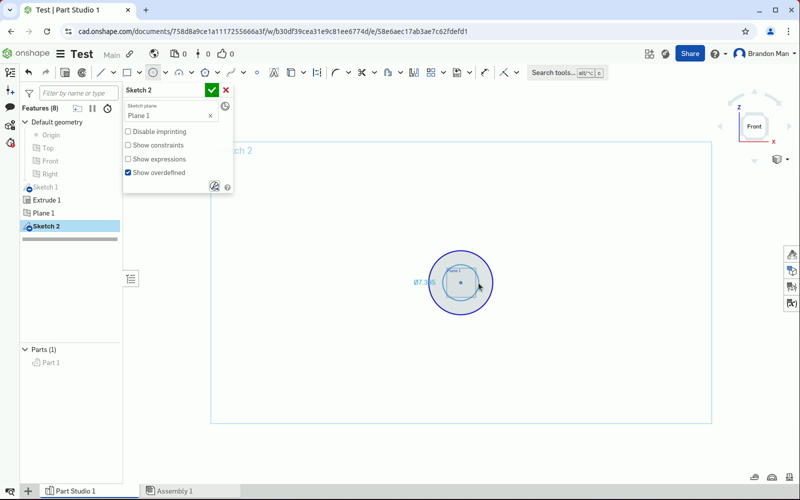
mouse_move(439, 265)
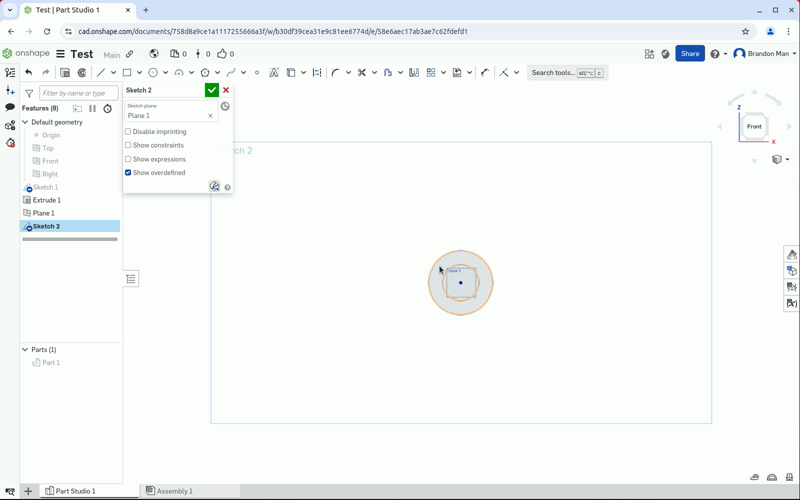
click(439, 265)
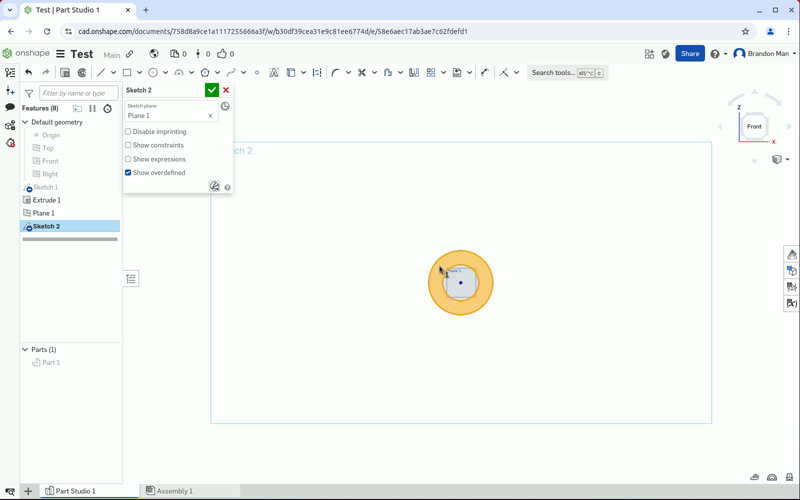
mouse_move(73, 352)
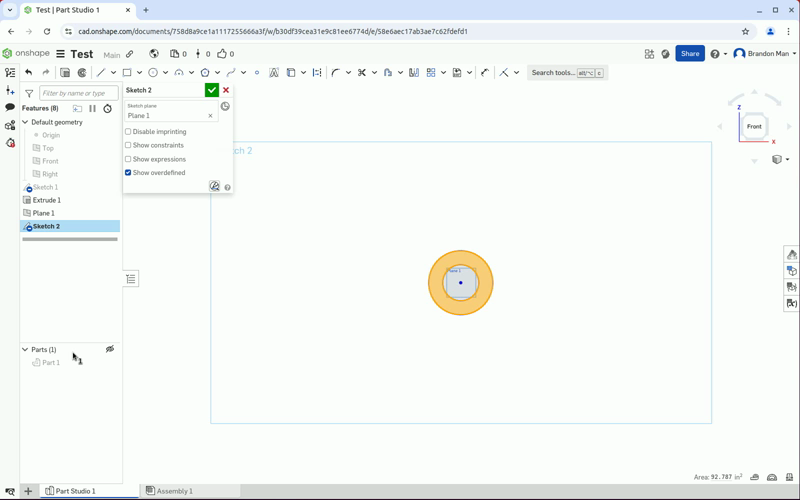
key(shift+y)
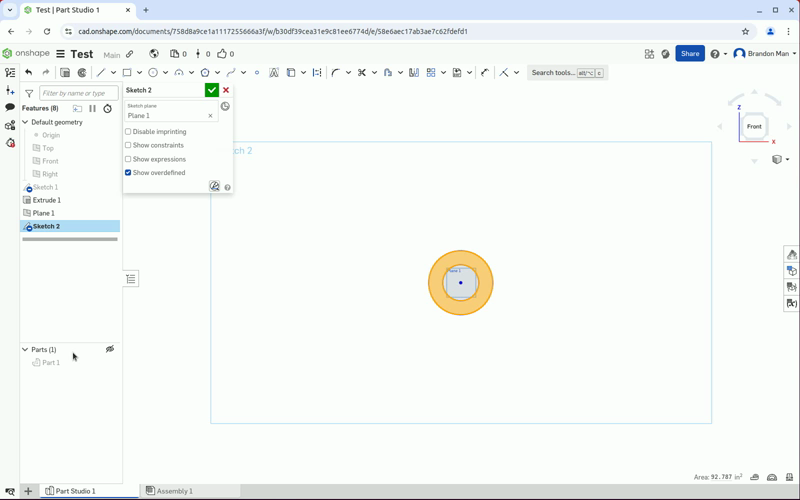
key(shift+e)
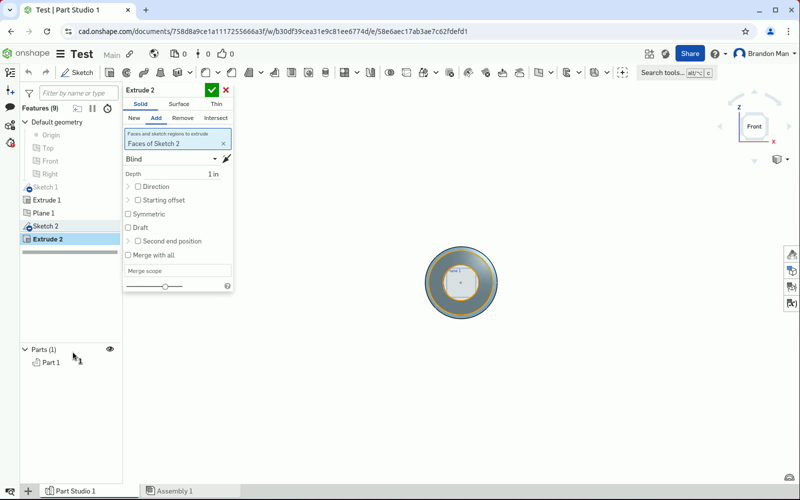
mouse_move(143, 106)
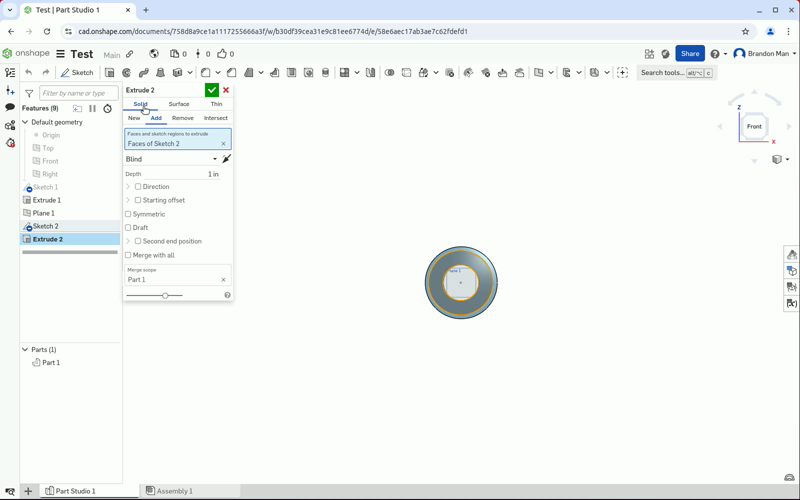
click(143, 106)
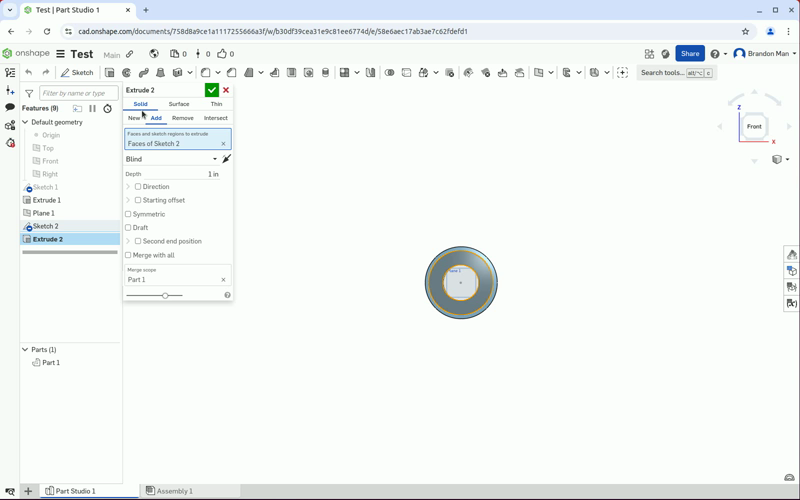
mouse_move(137, 120)
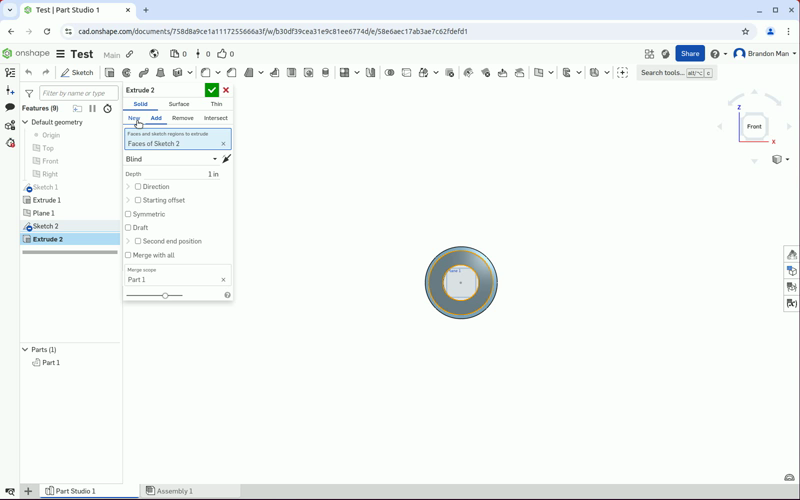
click(137, 120)
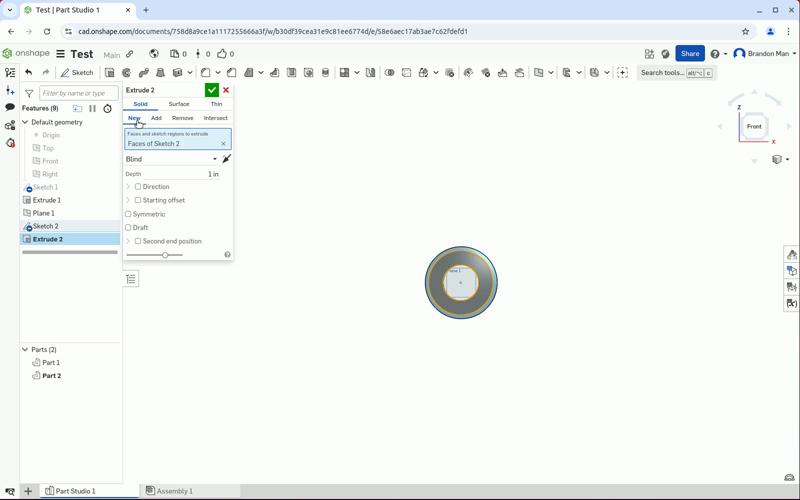
key(tab, 4)
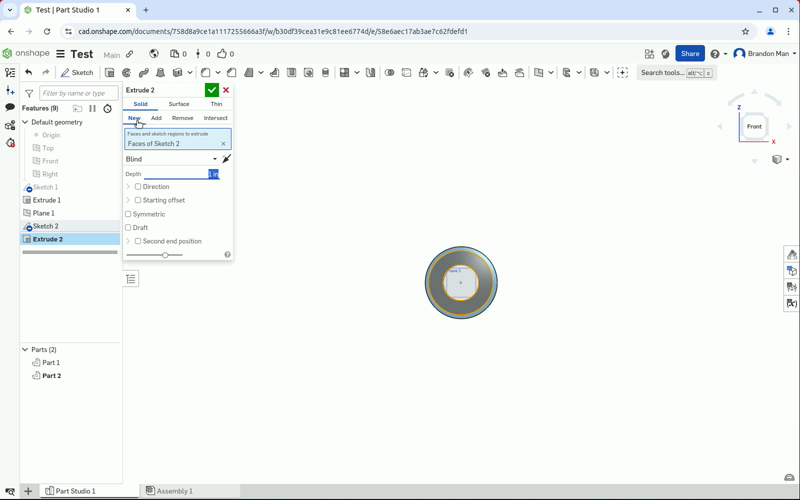
text(1.204)
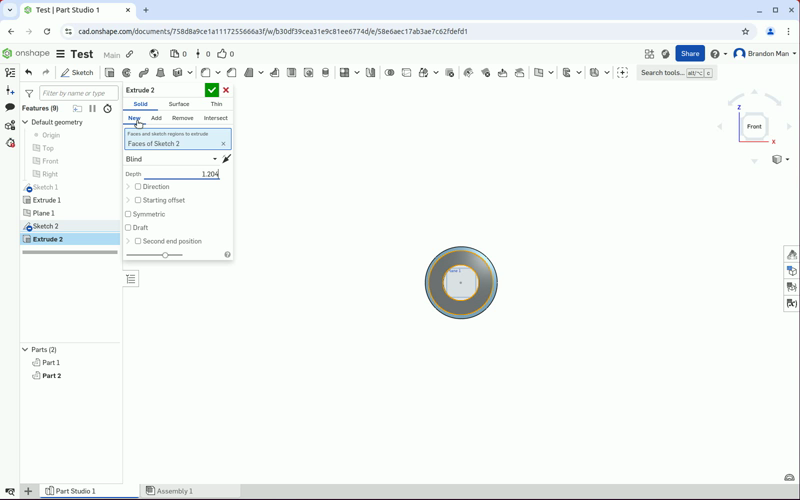
key(enter)
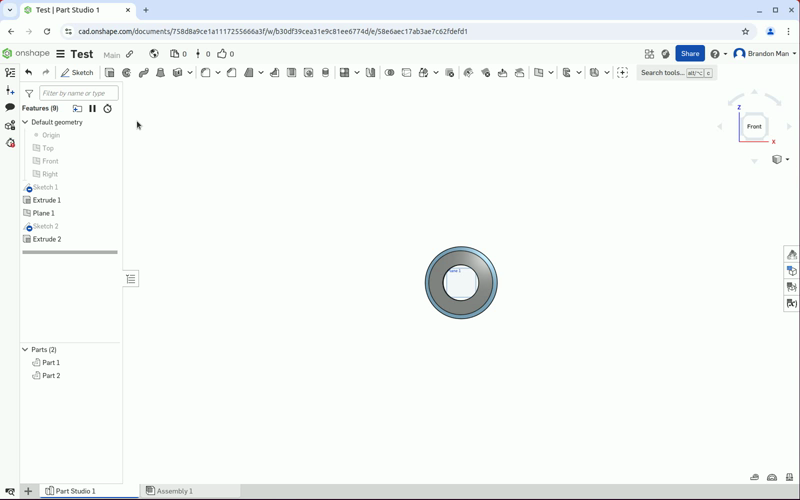
key(shift+h)
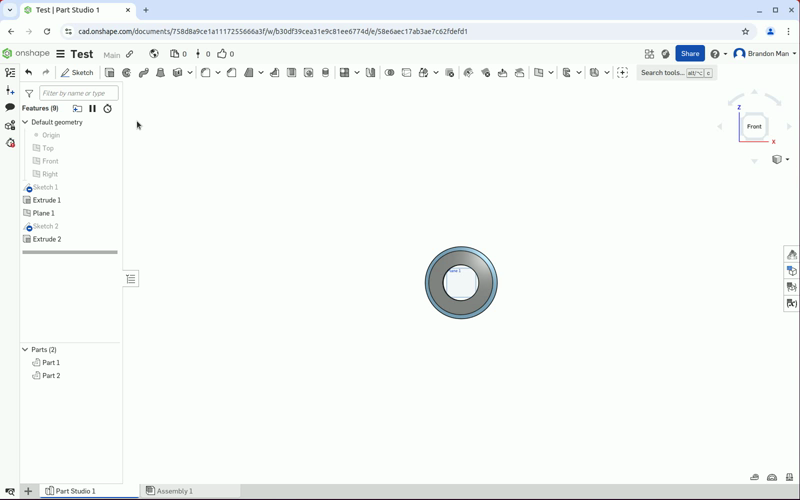
key(shift+h)
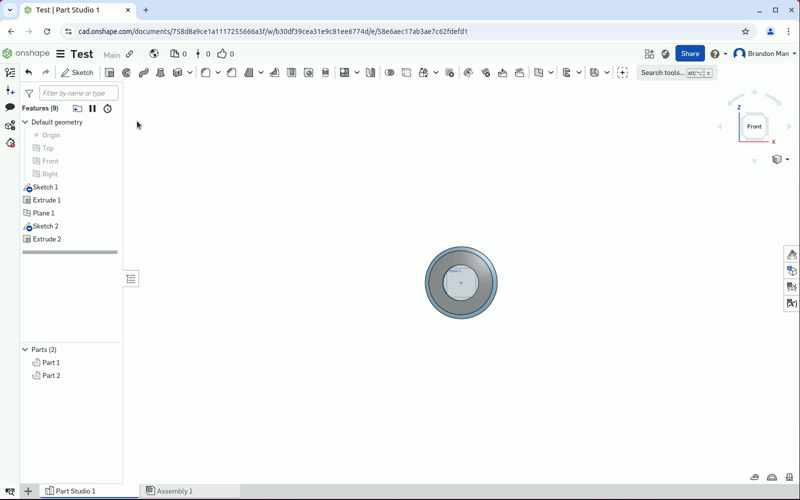
key(shift+7)
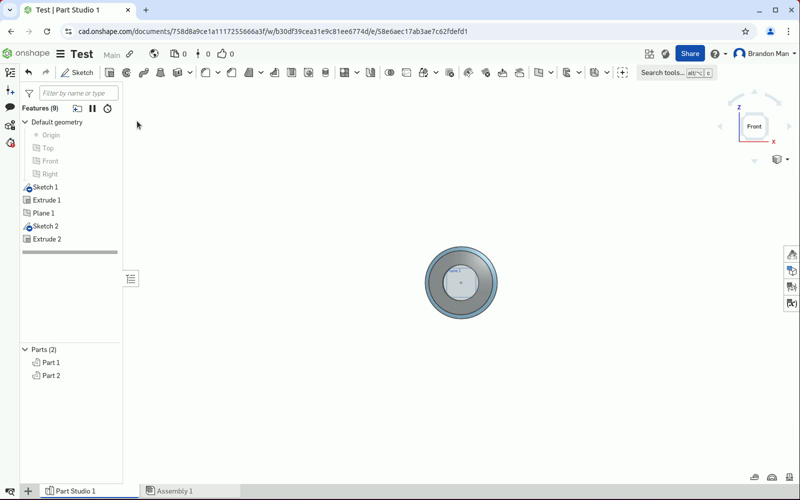
key(left, 2)
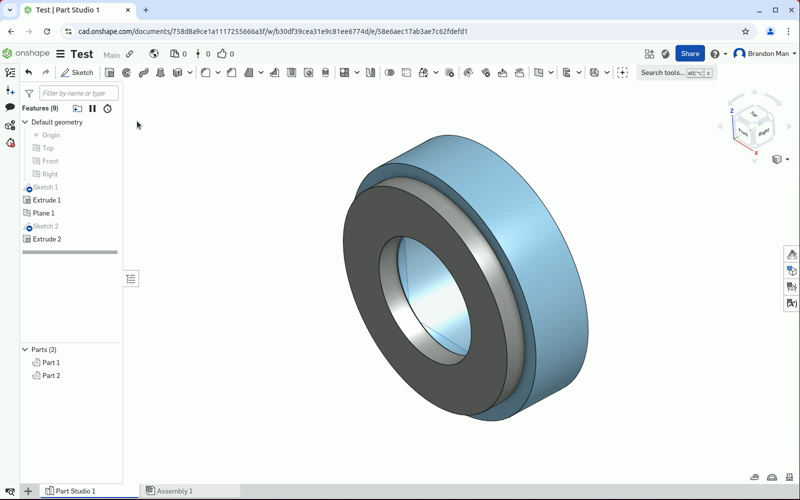
key(down, 2)
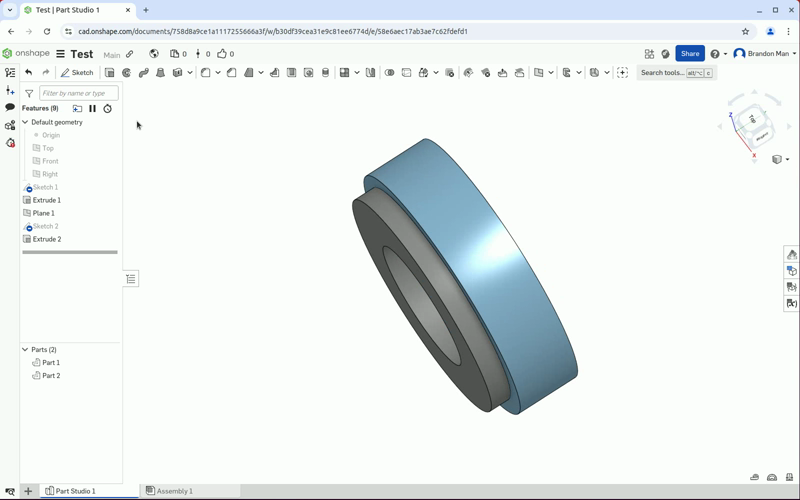
key(up, 2)
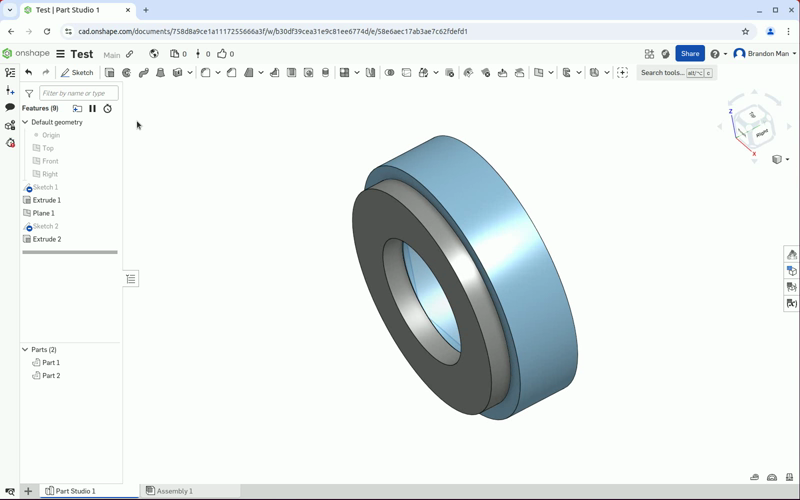
key(right, 2)
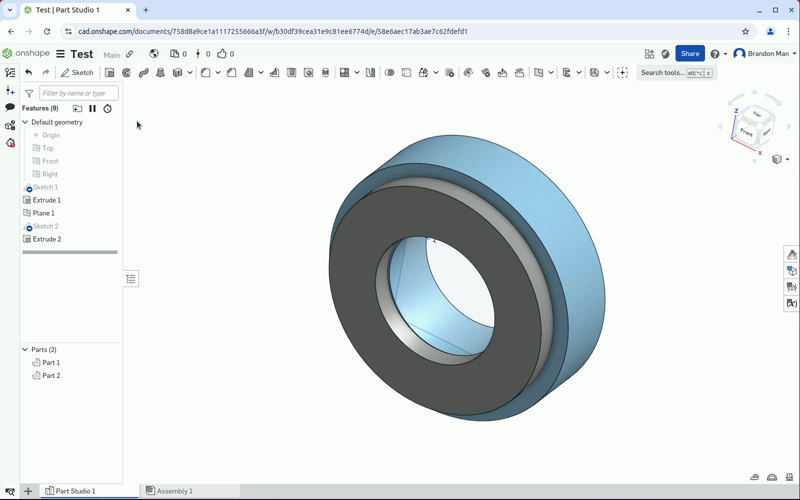
mouse_move(73, 189)
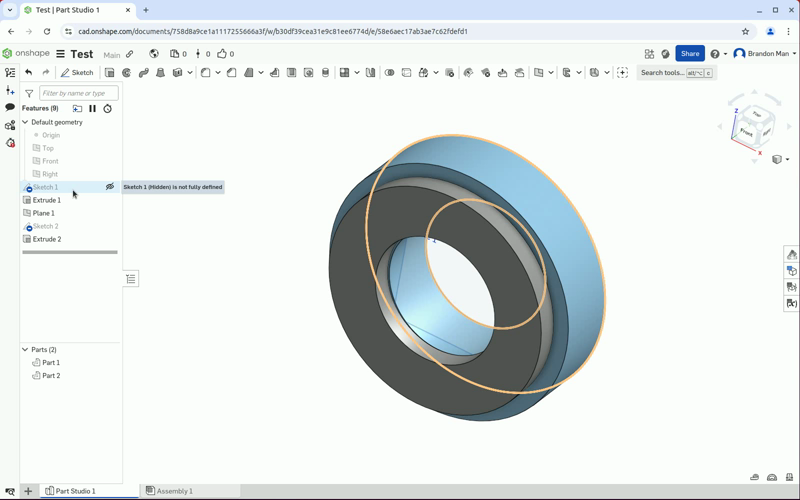
click(73, 189)